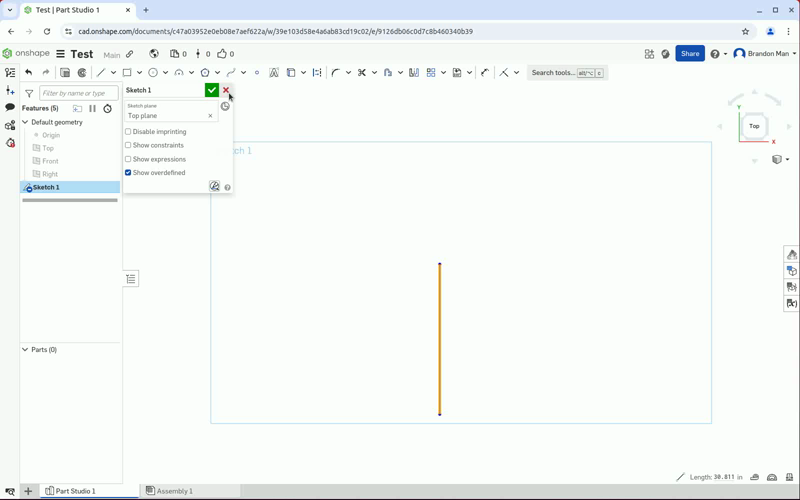
key(shift+h)
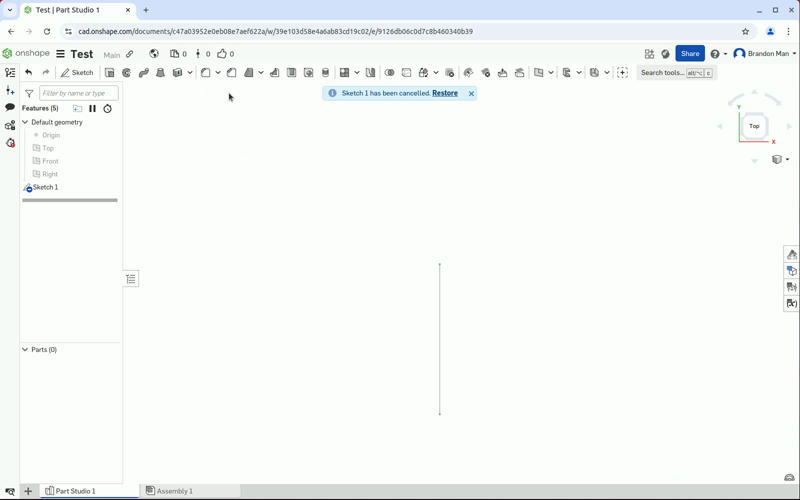
key(shift+s)
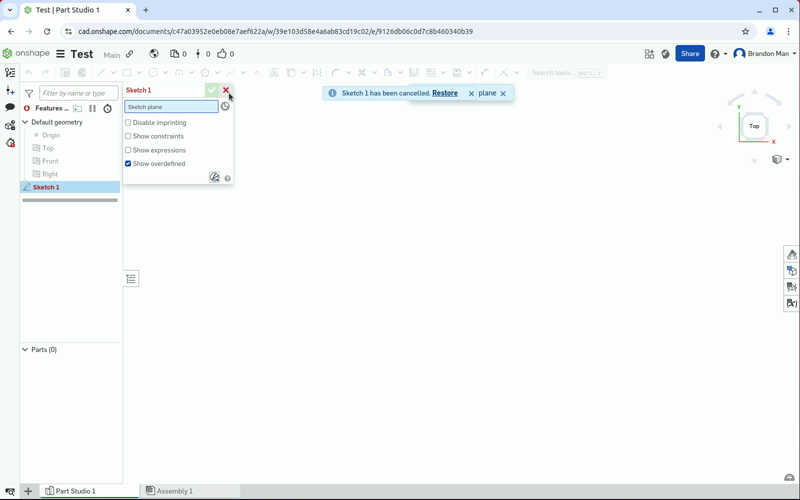
mouse_move(73, 150)
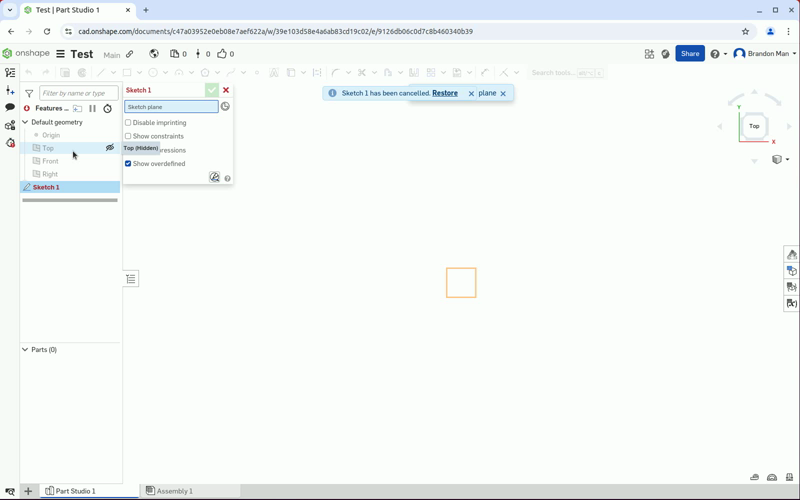
click(73, 150)
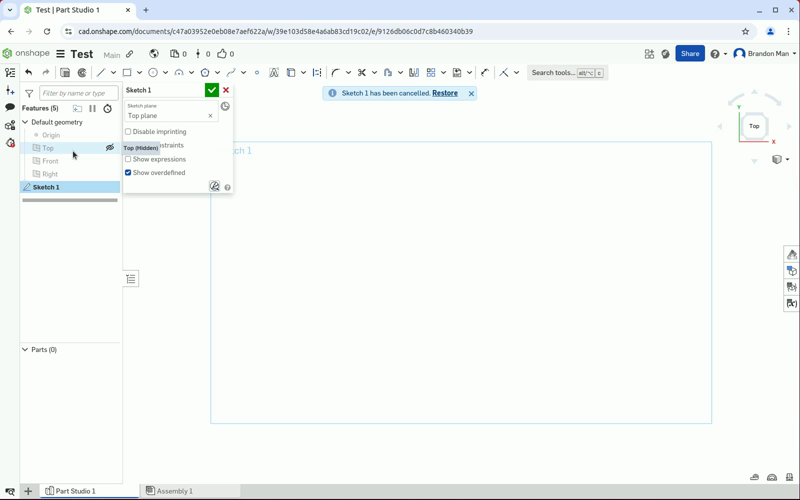
mouse_move(73, 352)
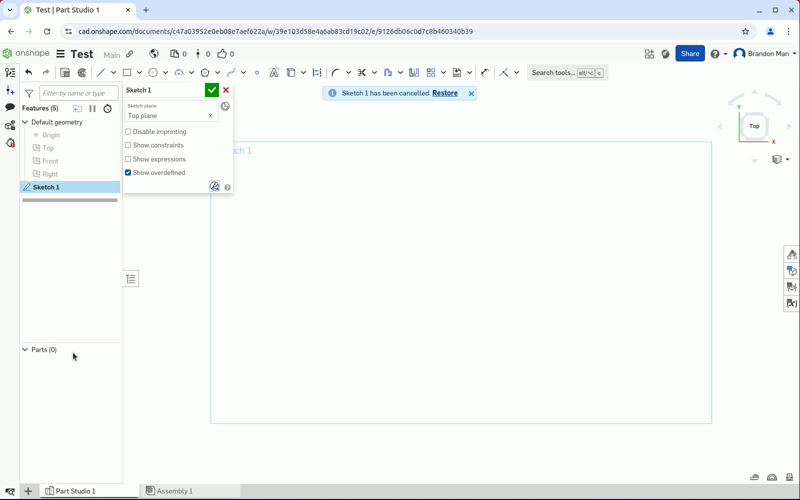
key(y)
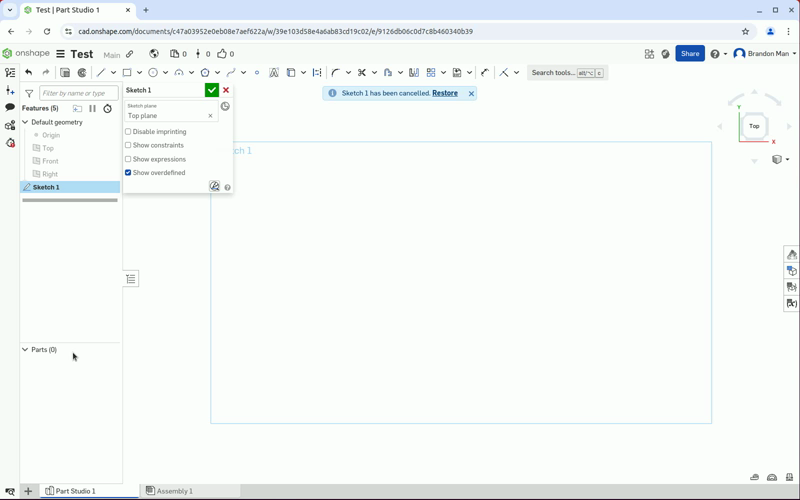
key(l)
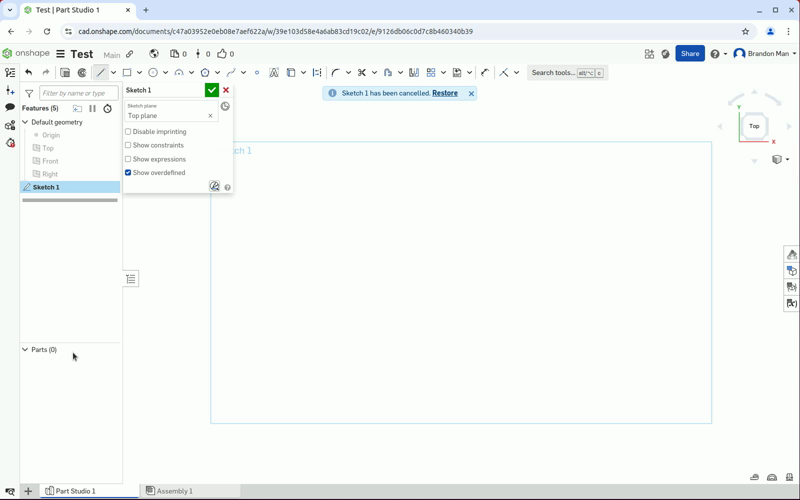
key_down(shift)
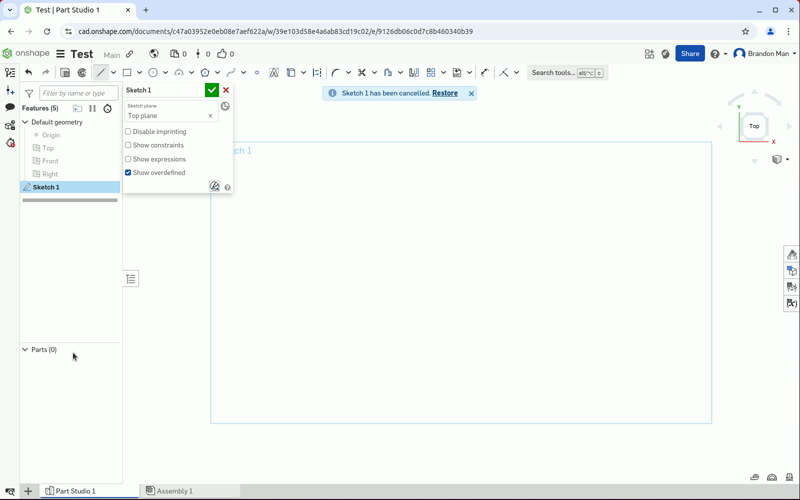
mouse_move(351, 356)
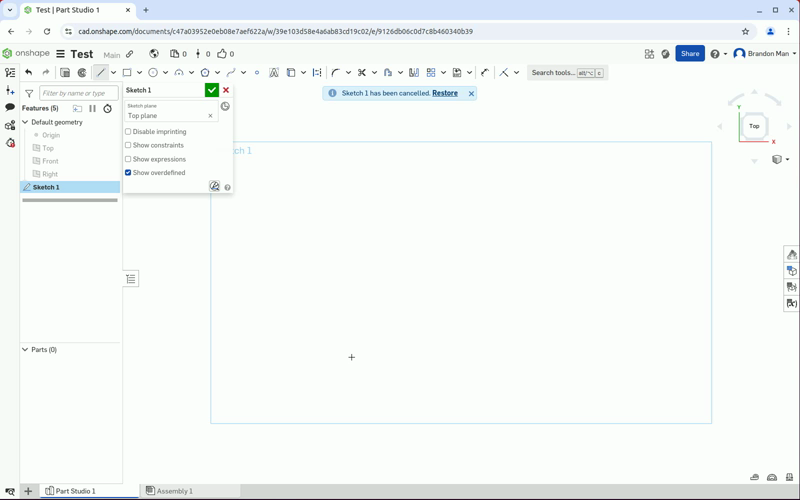
click(351, 356)
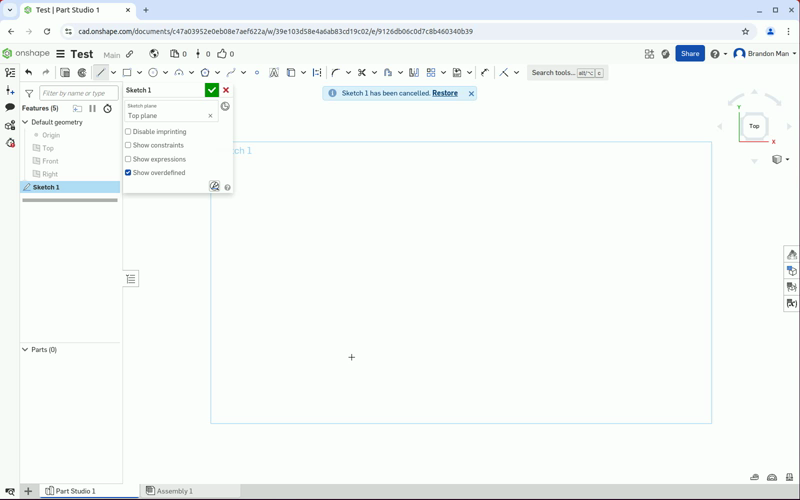
key_up(shift)
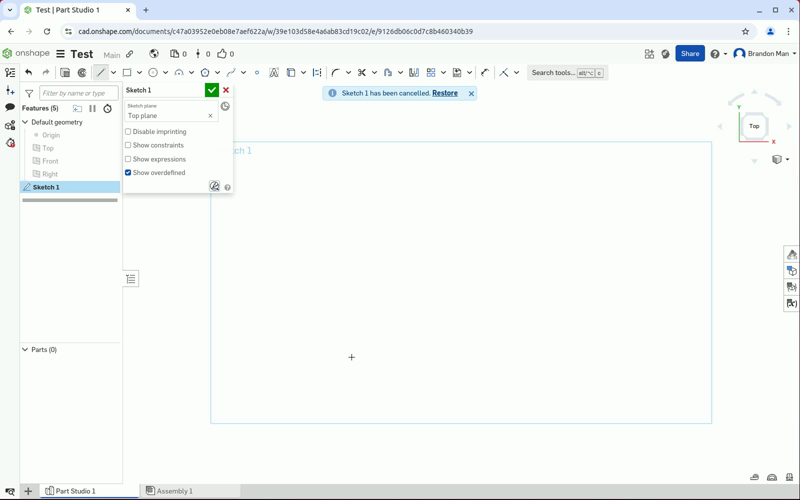
key_down(shift)
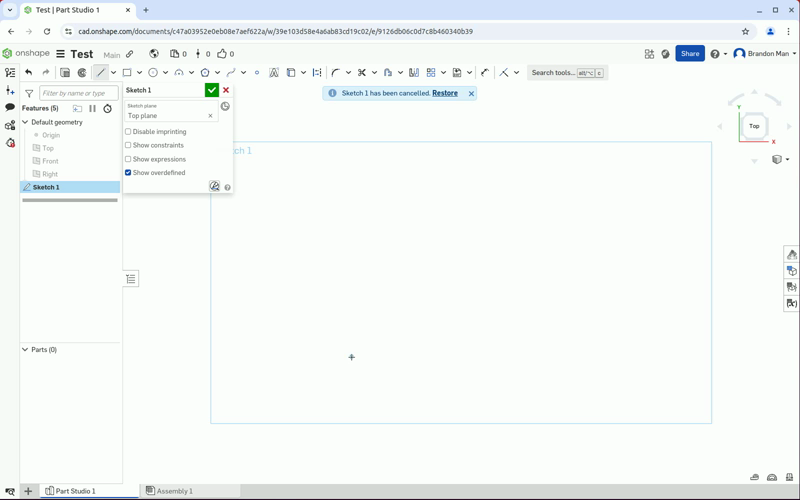
mouse_move(572, 356)
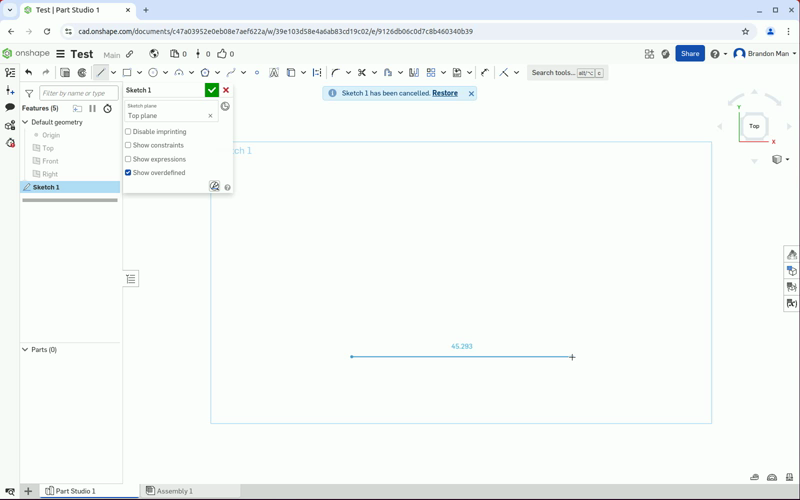
click(572, 356)
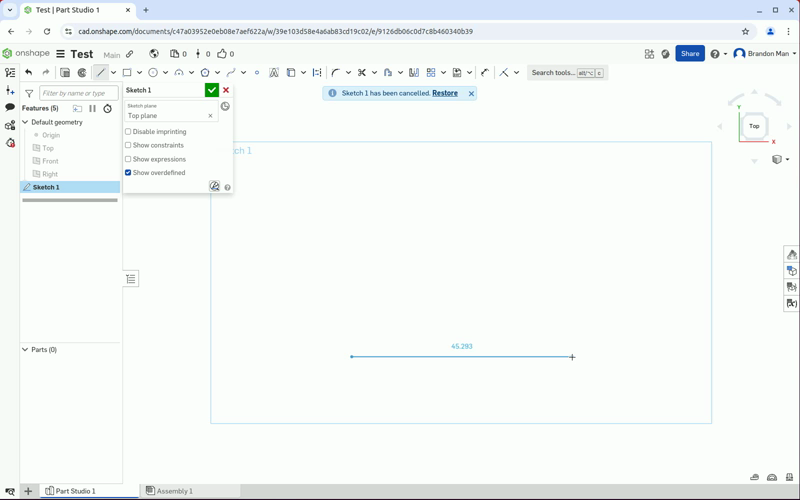
key_up(shift)
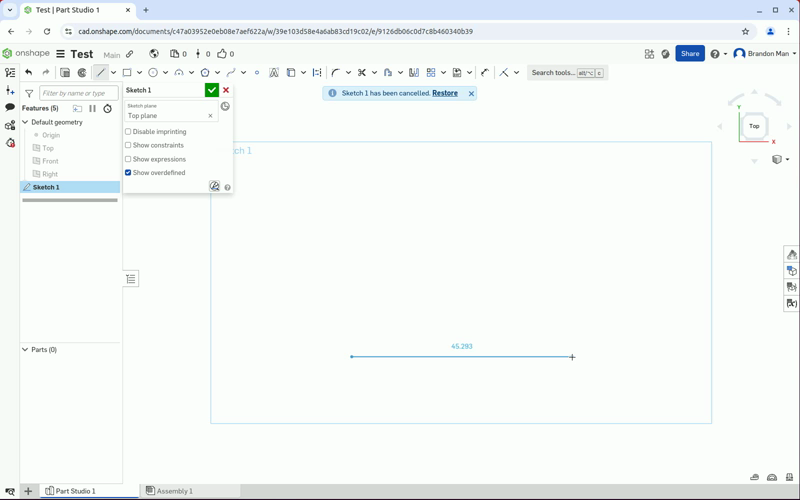
key_down(shift)
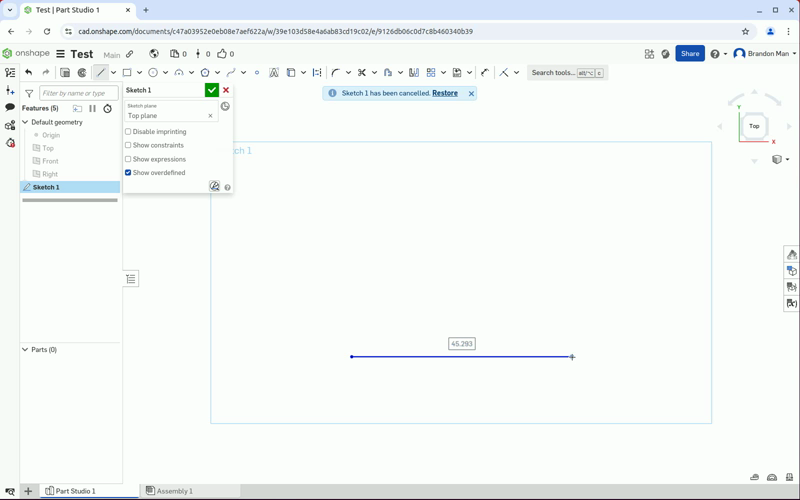
mouse_move(572, 215)
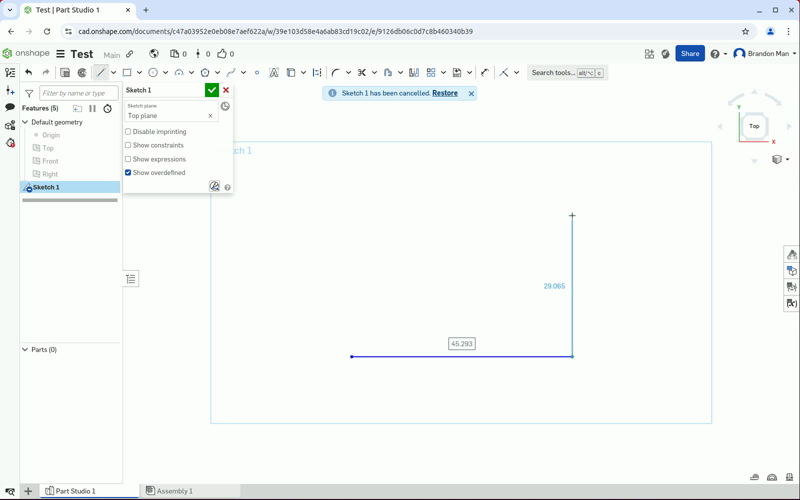
click(572, 215)
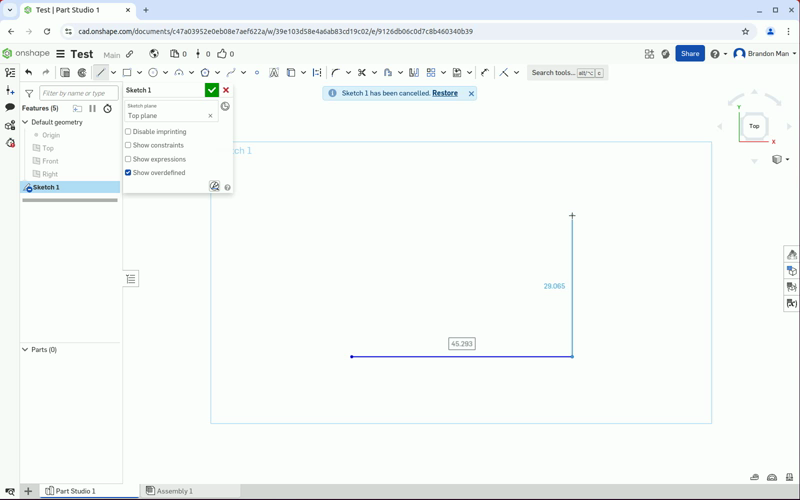
key_up(shift)
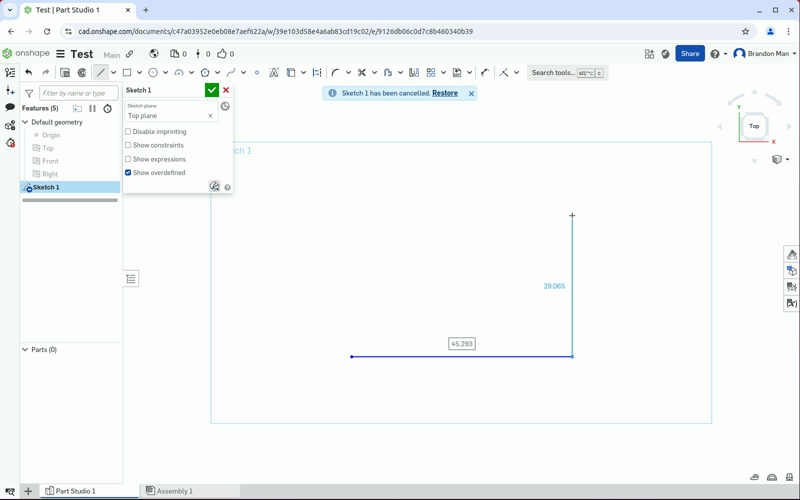
key_down(shift)
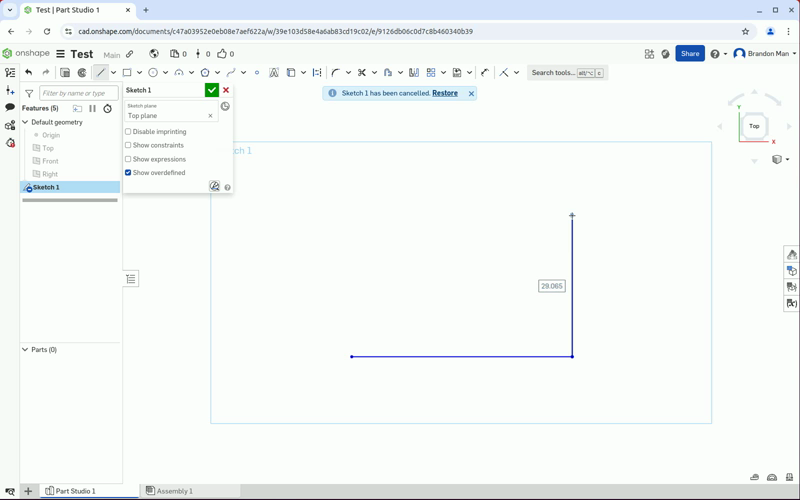
mouse_move(351, 215)
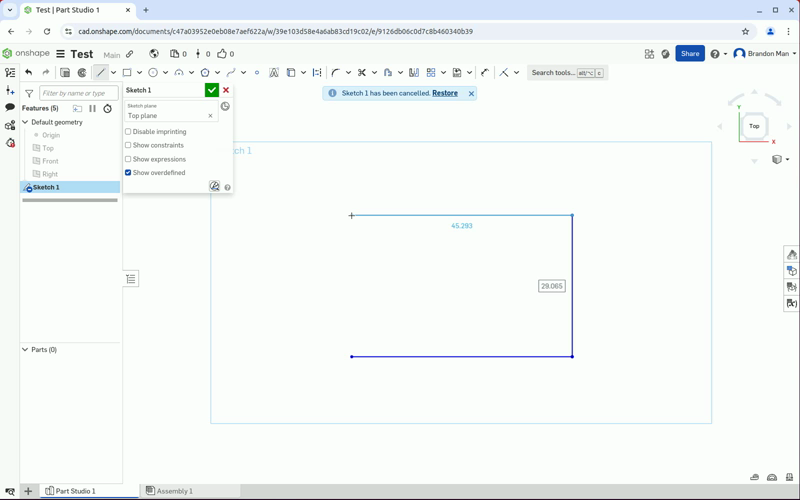
click(351, 215)
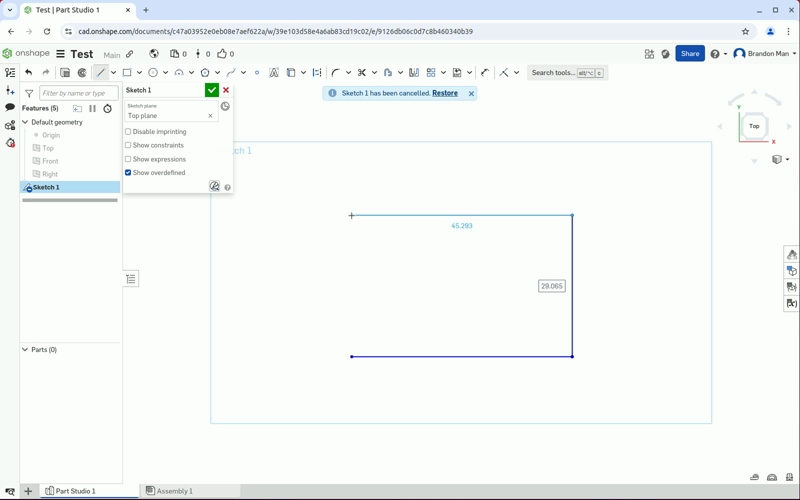
key_up(shift)
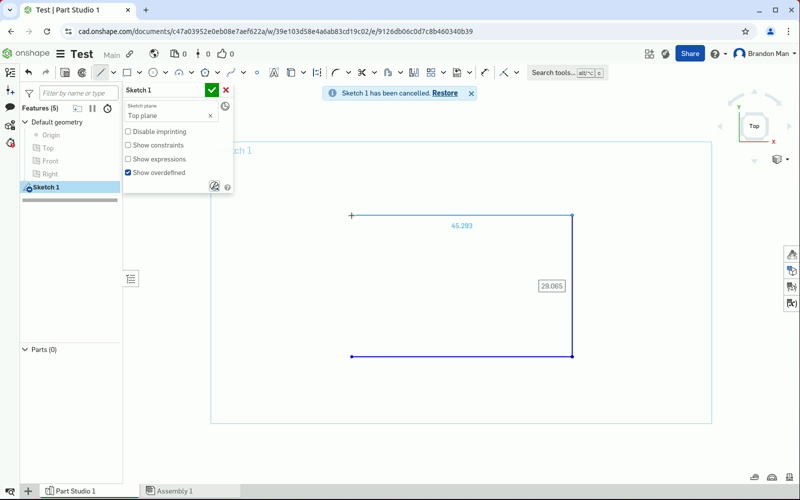
key_down(shift)
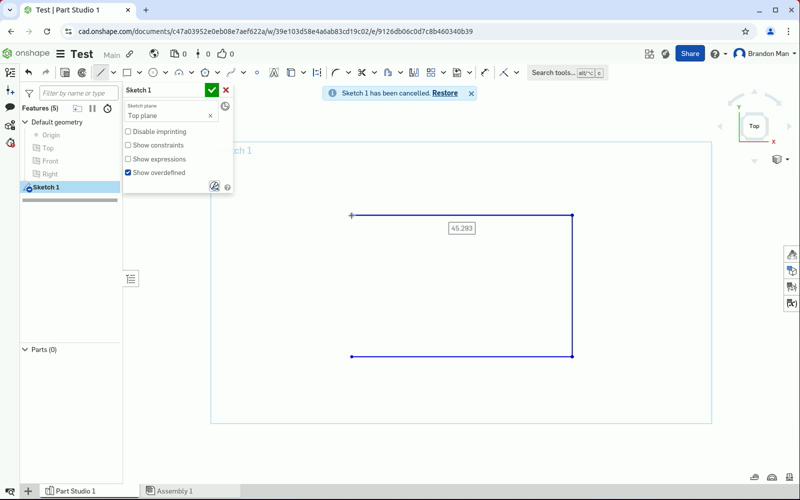
mouse_move(351, 356)
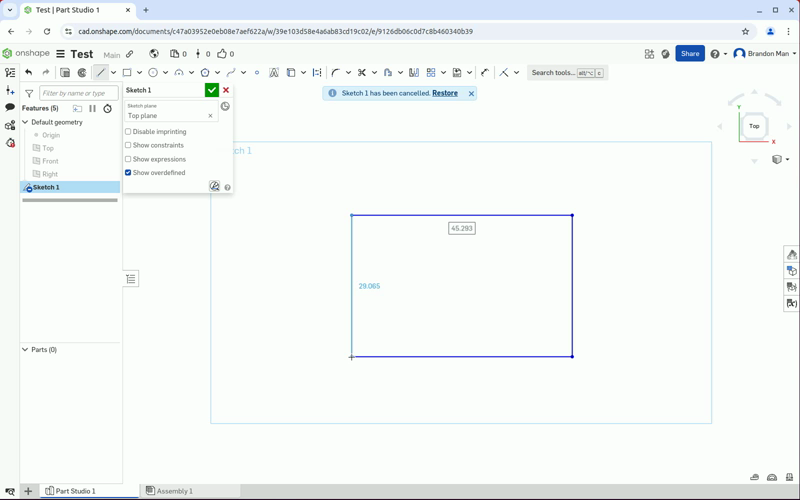
key_up(shift)
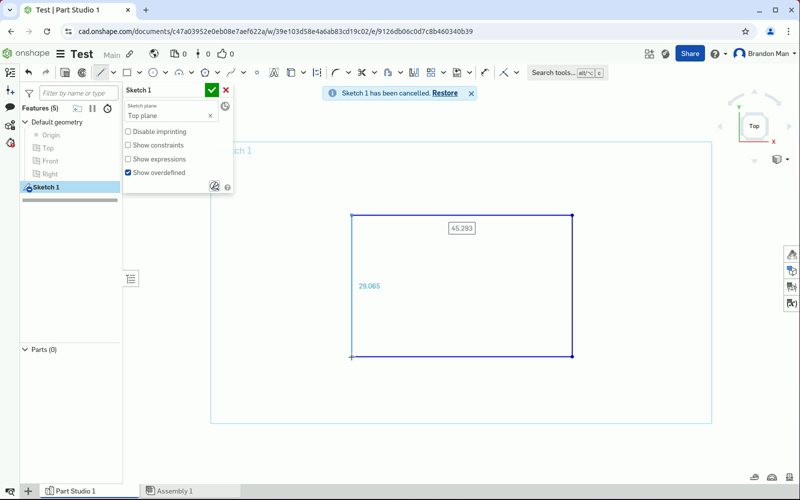
click(351, 356)
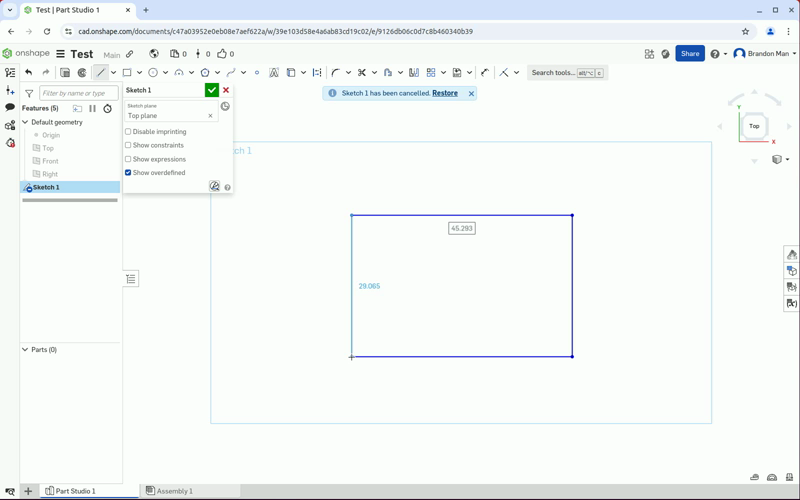
key(esc)
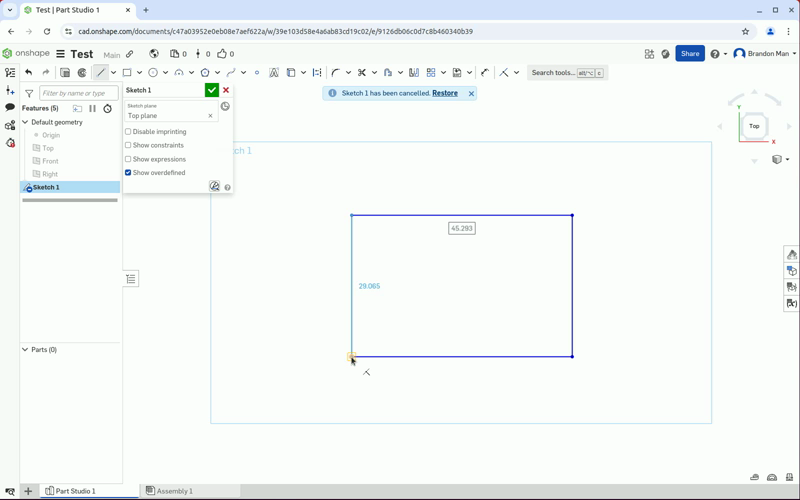
mouse_move(464, 314)
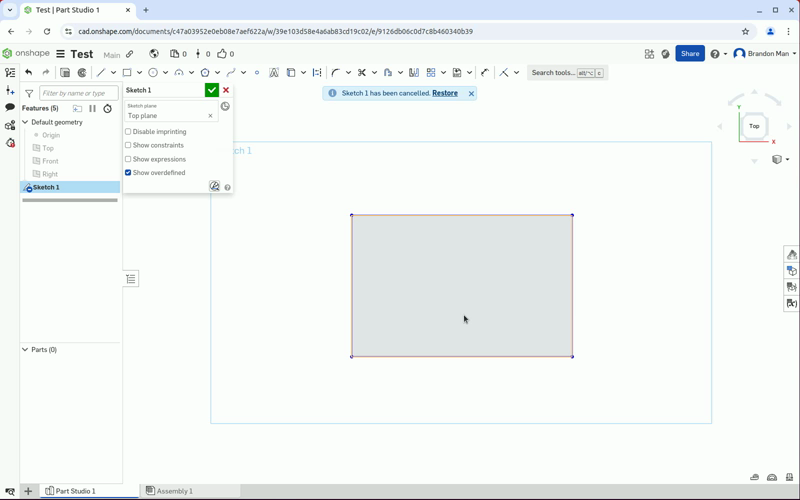
click(464, 314)
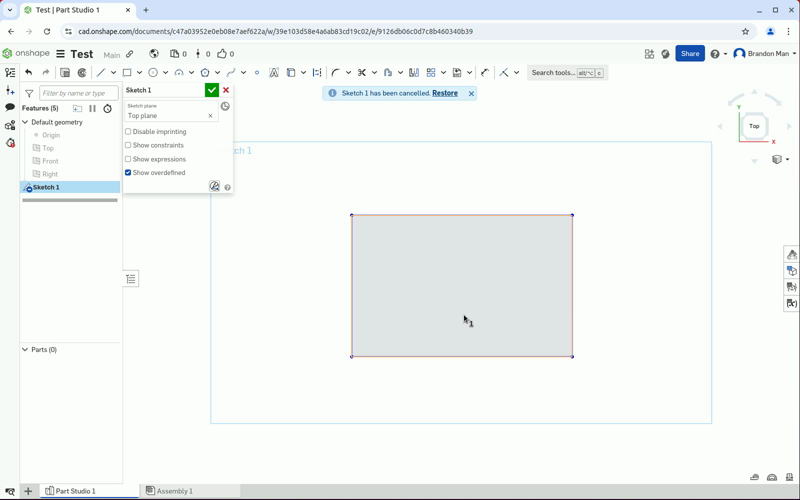
mouse_move(73, 352)
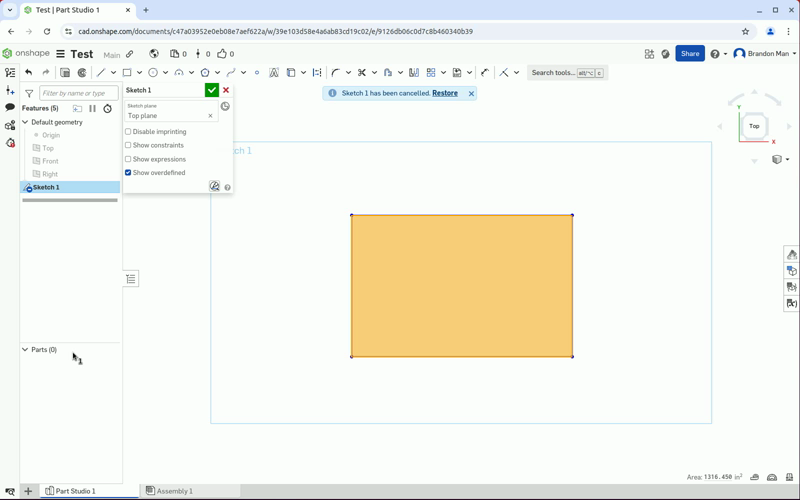
key(shift+y)
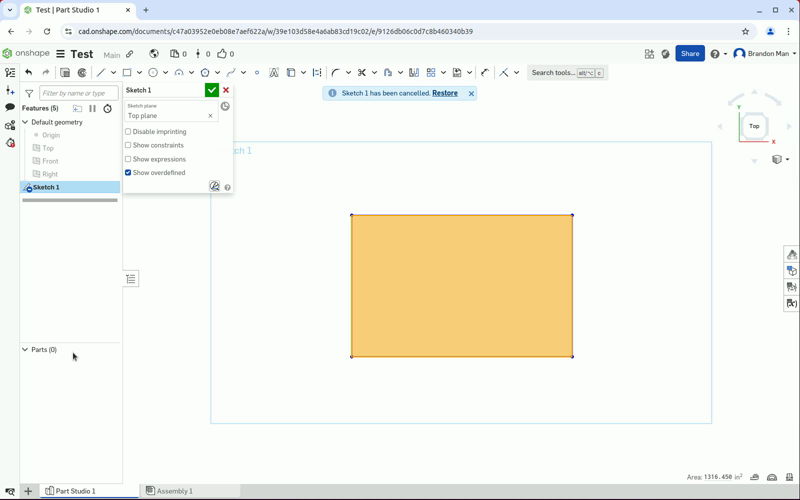
key(shift+e)
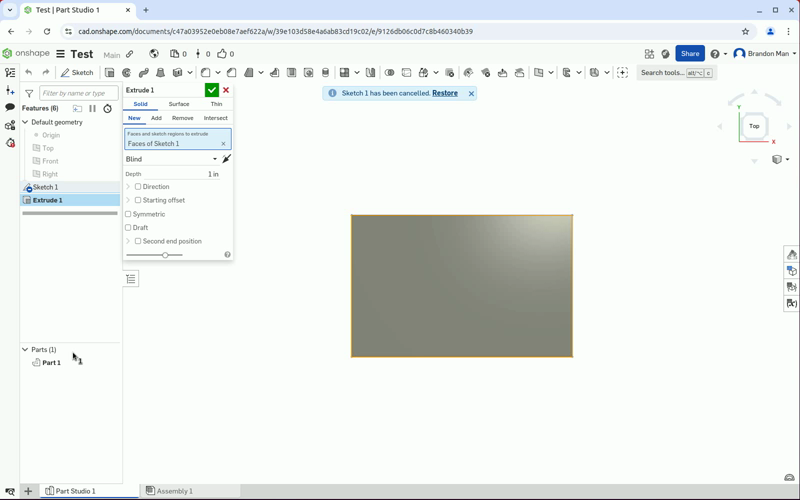
mouse_move(143, 106)
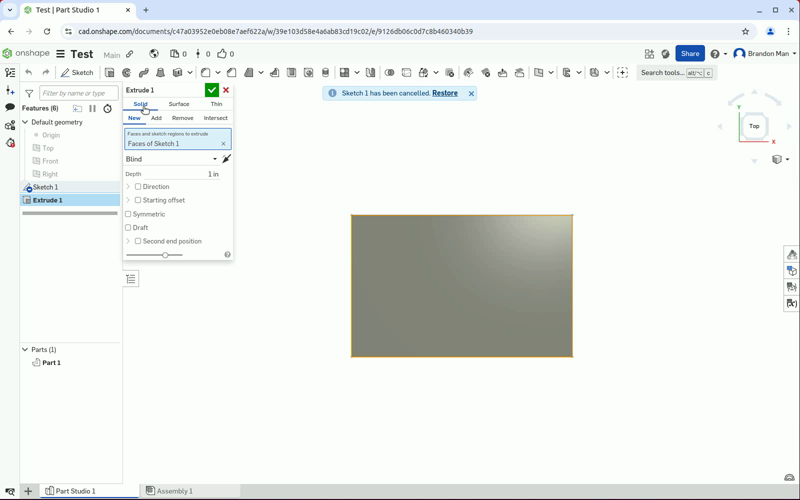
click(143, 106)
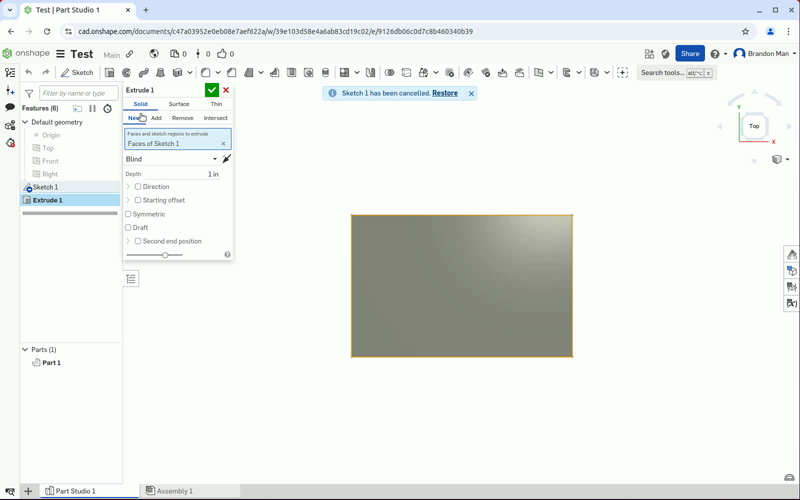
mouse_move(137, 120)
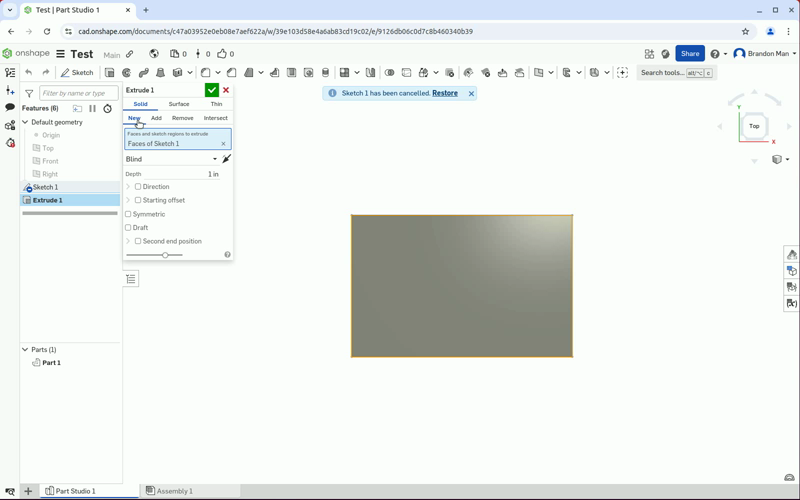
click(137, 120)
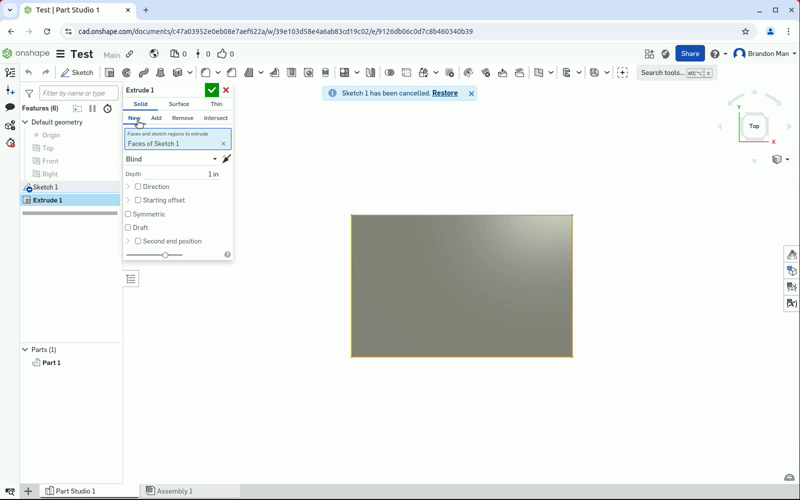
key(tab, 4)
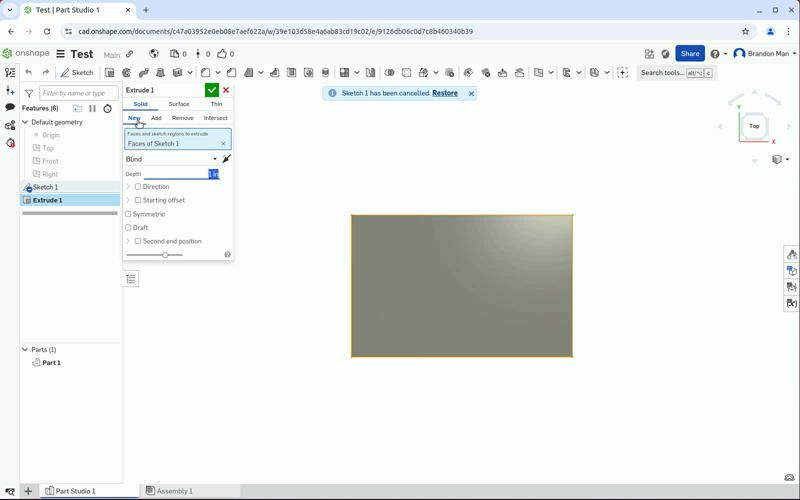
text(9.147)
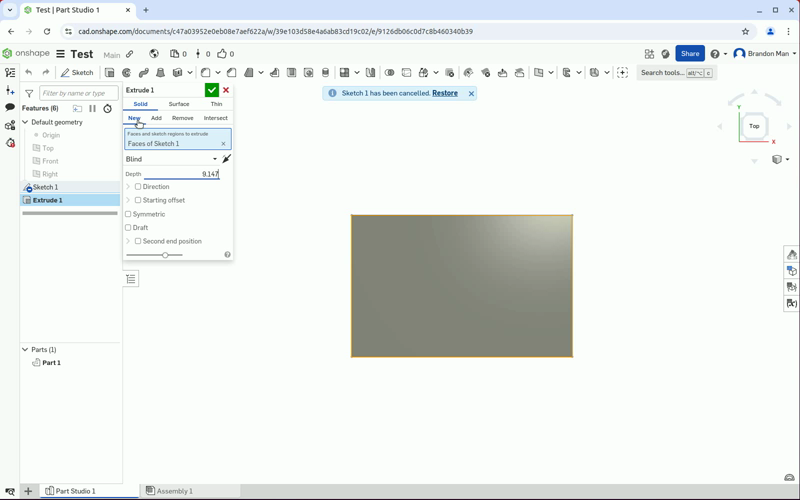
key(enter)
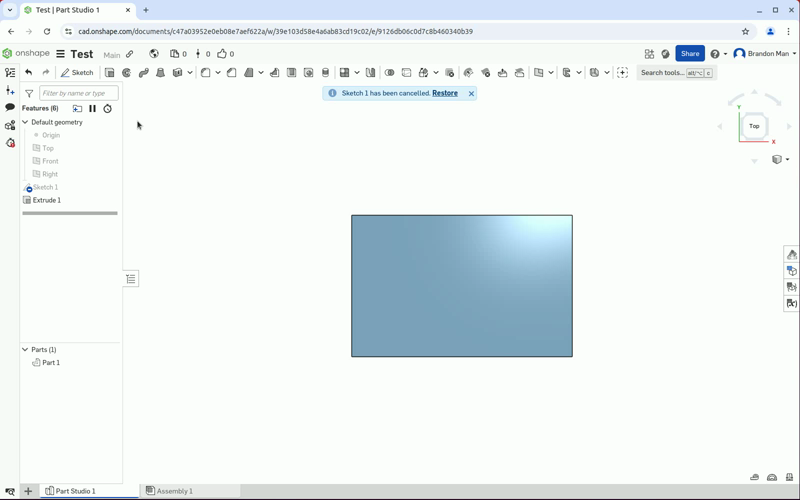
key(shift+h)
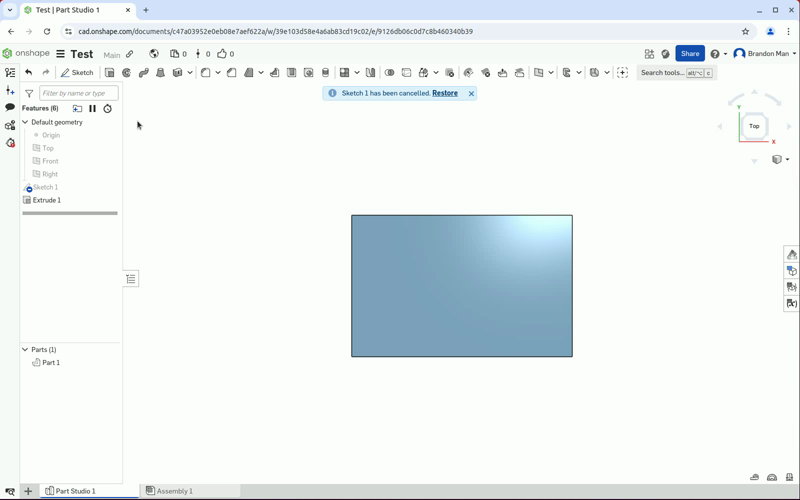
key(shift+h)
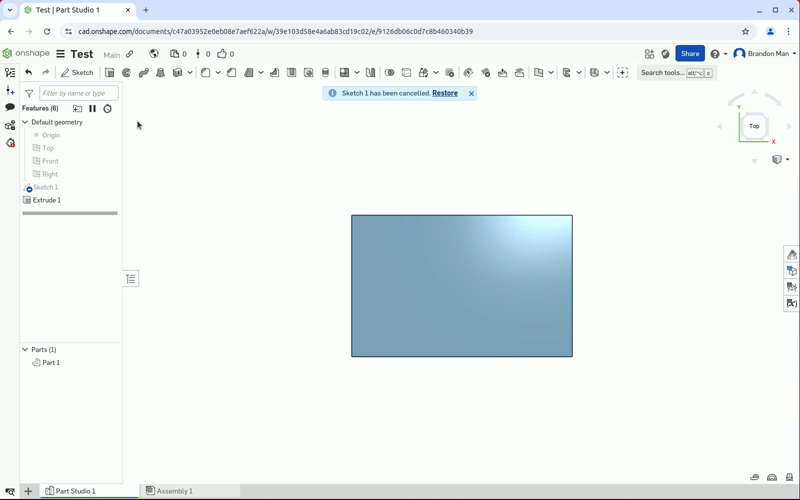
mouse_move(73, 189)
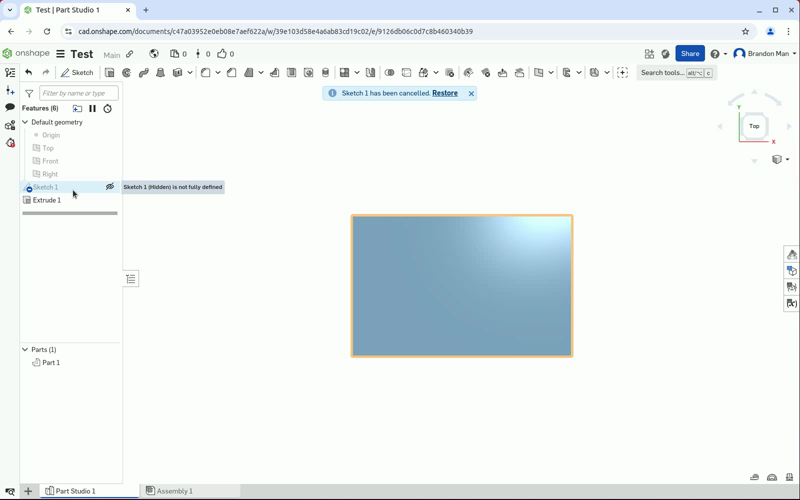
click(73, 189)
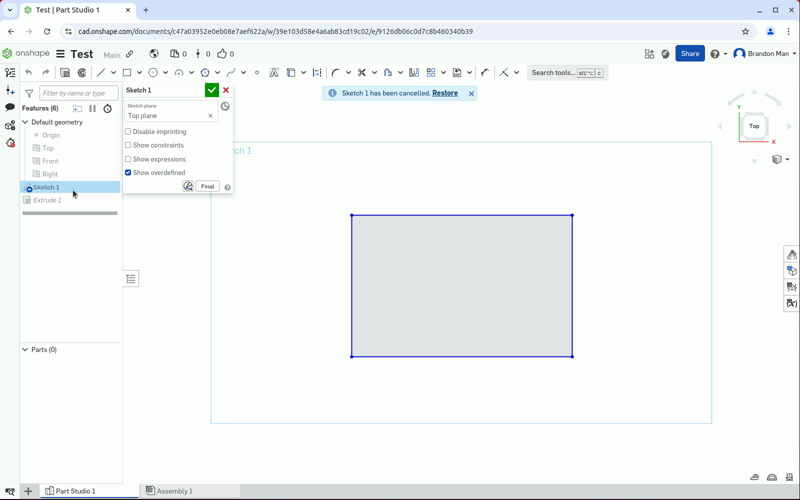
mouse_move(229, 92)
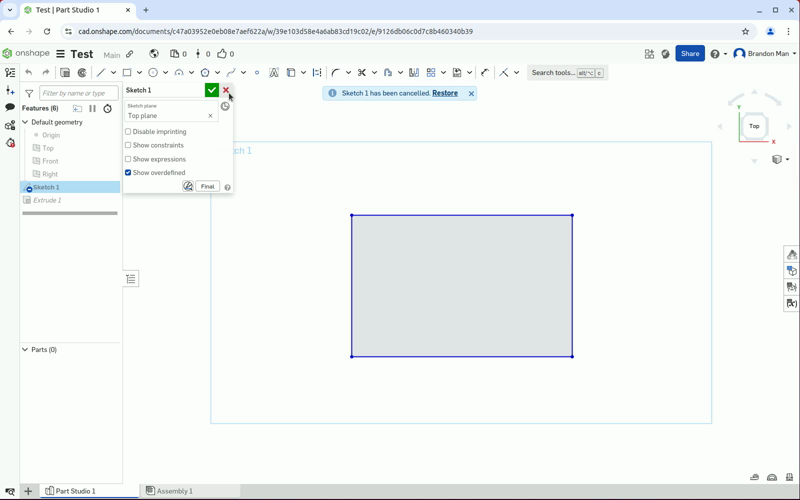
click(229, 92)
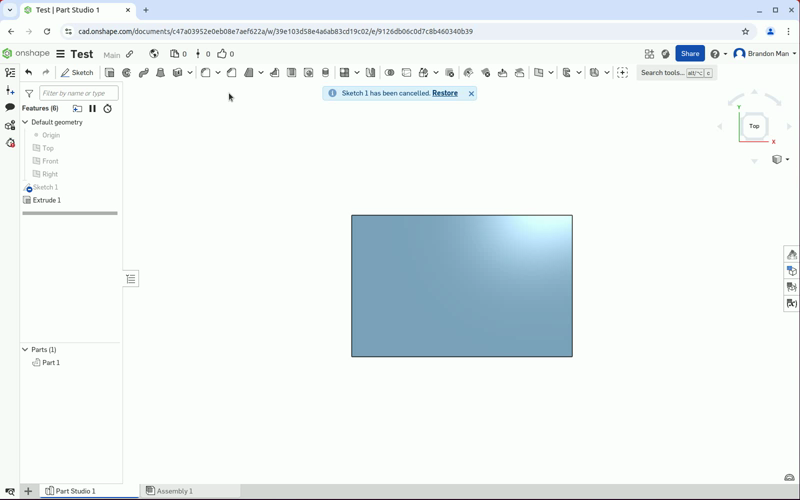
mouse_move(541, 75)
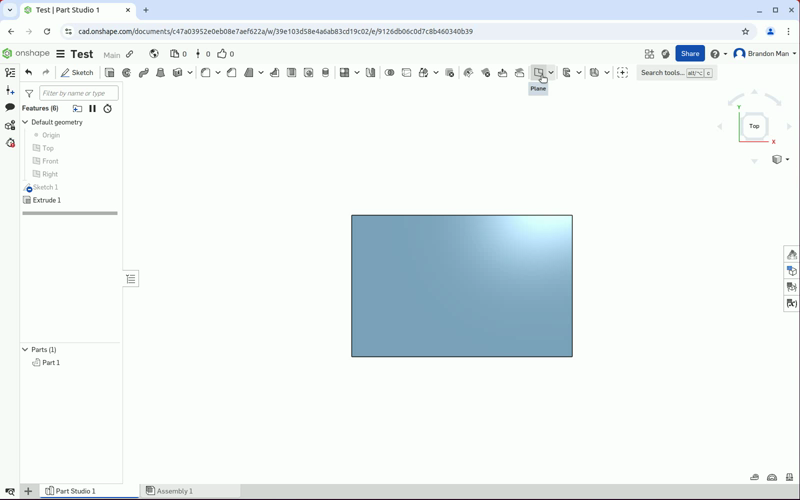
click(541, 75)
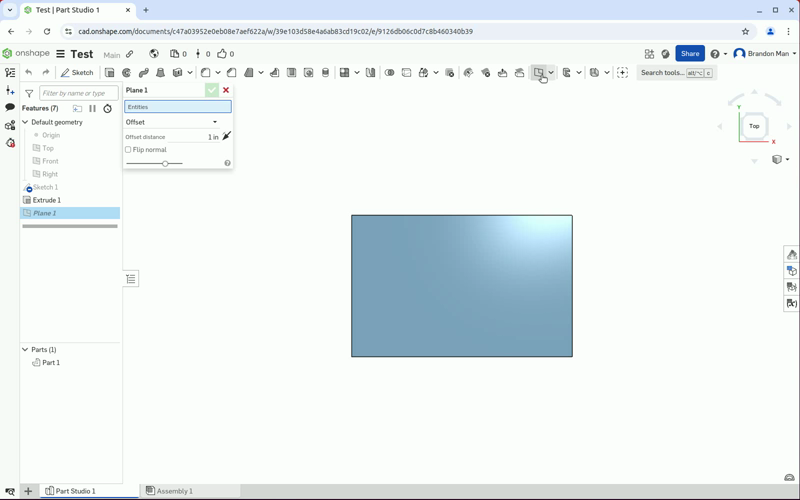
mouse_move(73, 150)
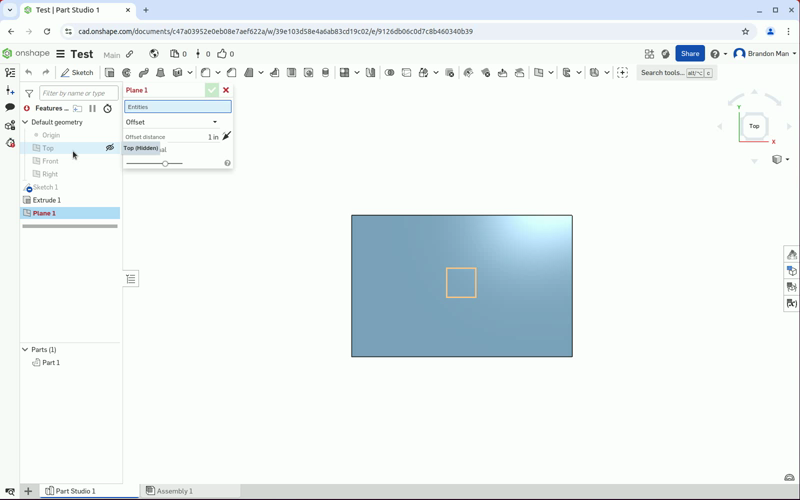
click(73, 150)
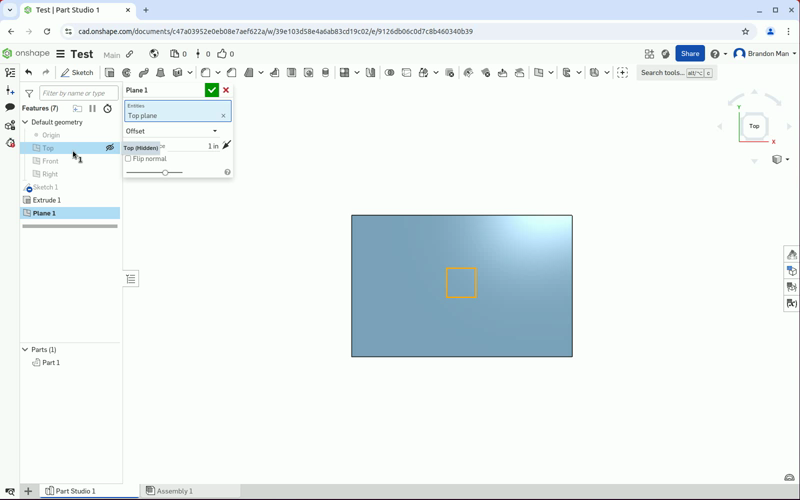
key(tab, 2)
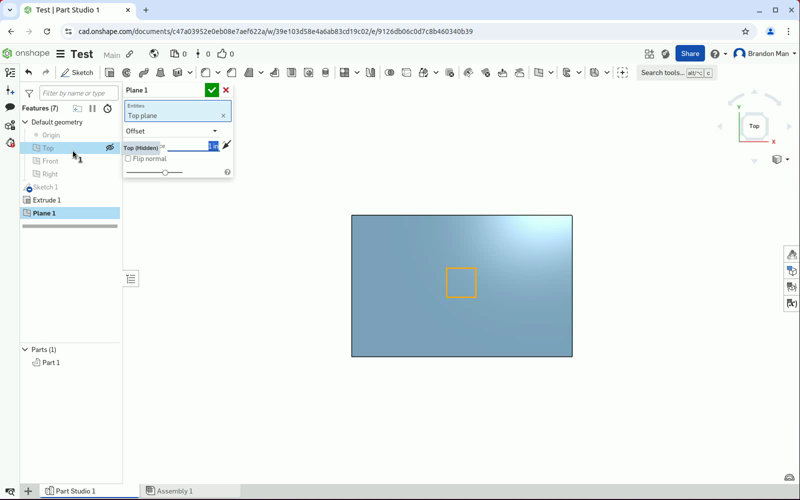
text(9.151)
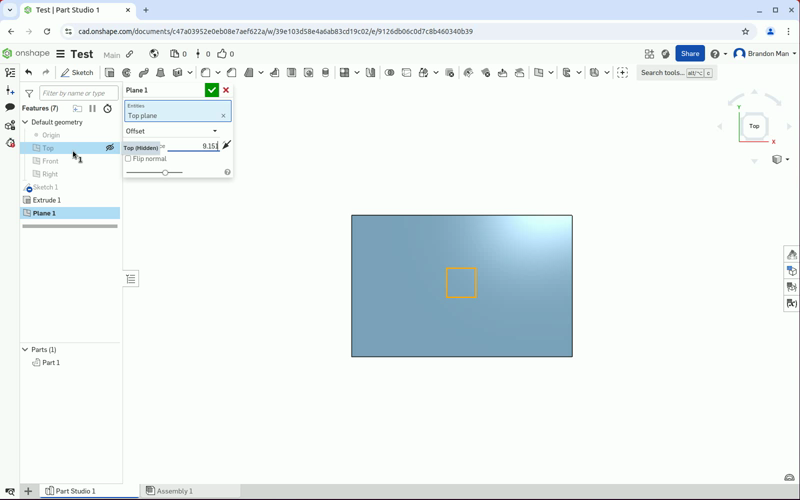
key(enter, 2)
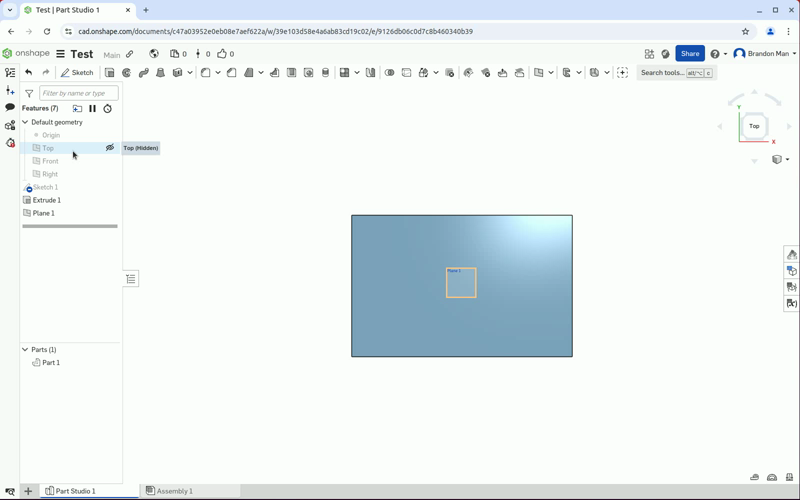
key(shift+s)
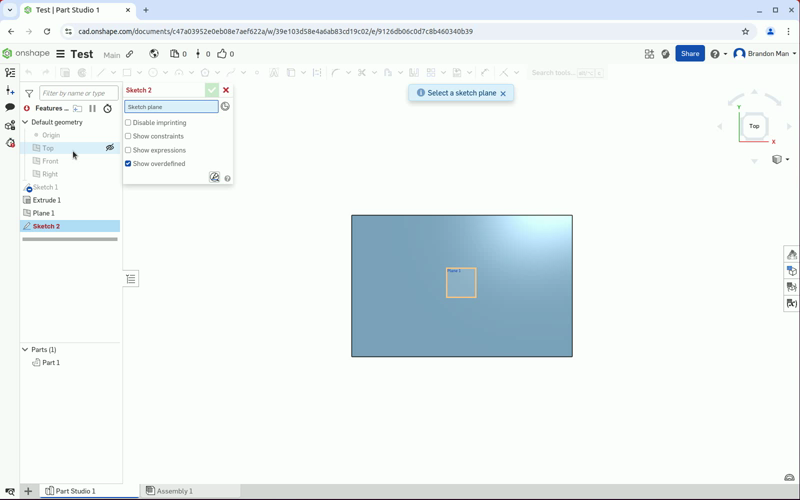
mouse_move(73, 215)
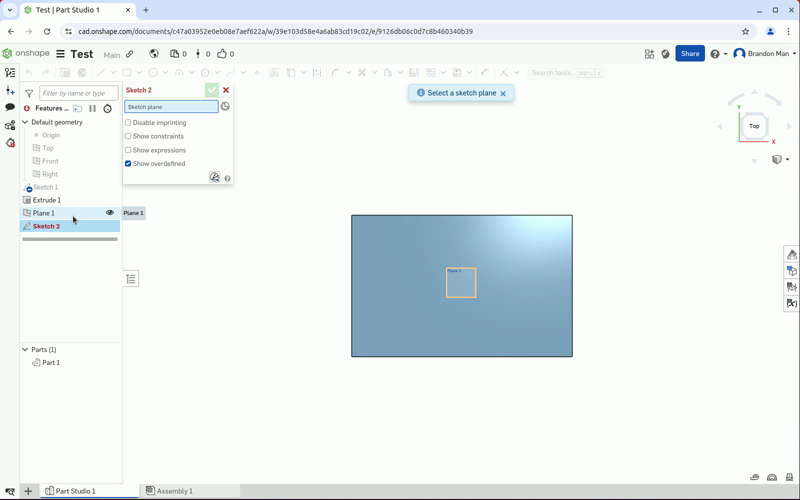
click(73, 215)
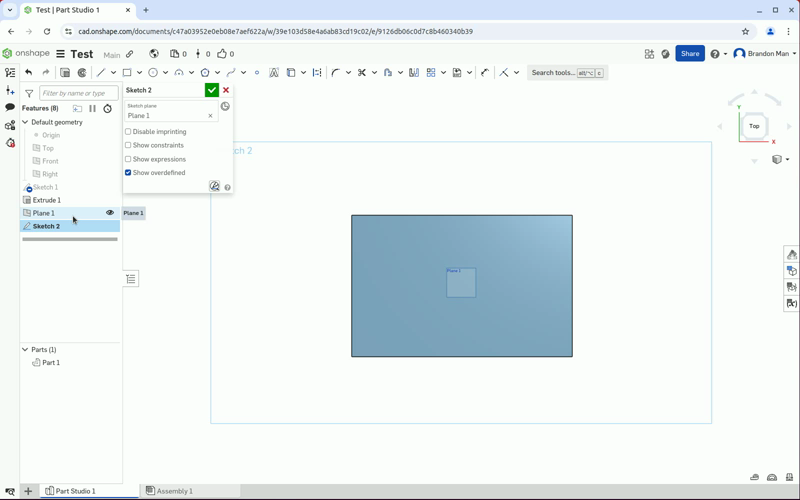
mouse_move(73, 352)
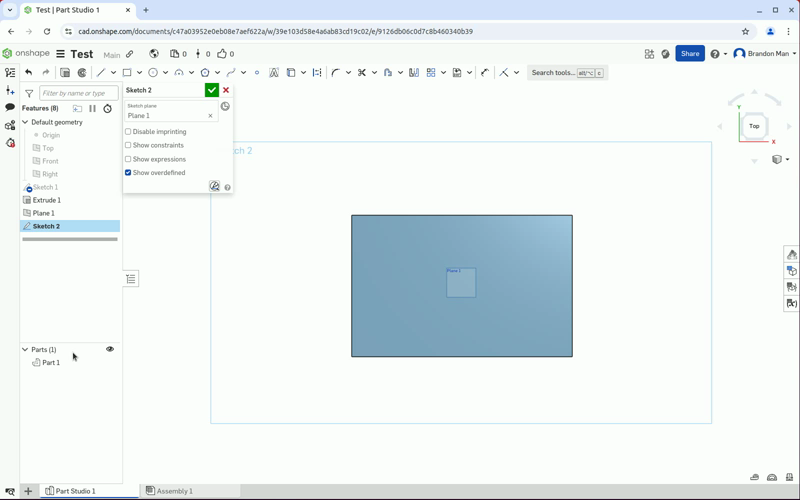
key(y)
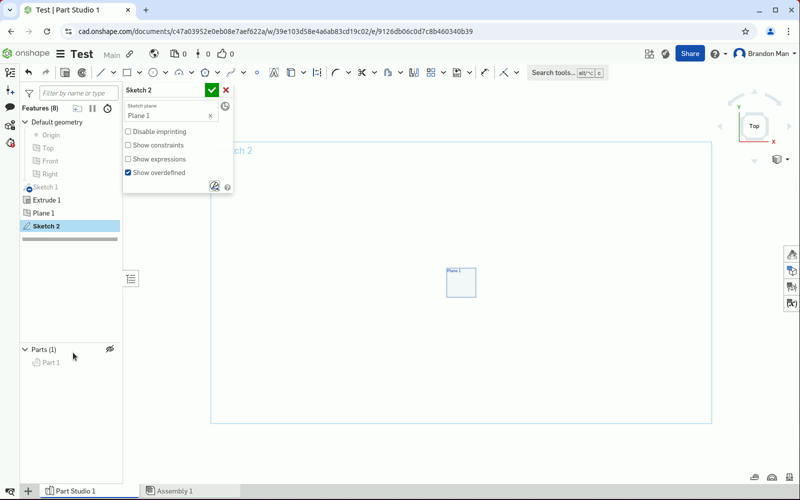
key(l)
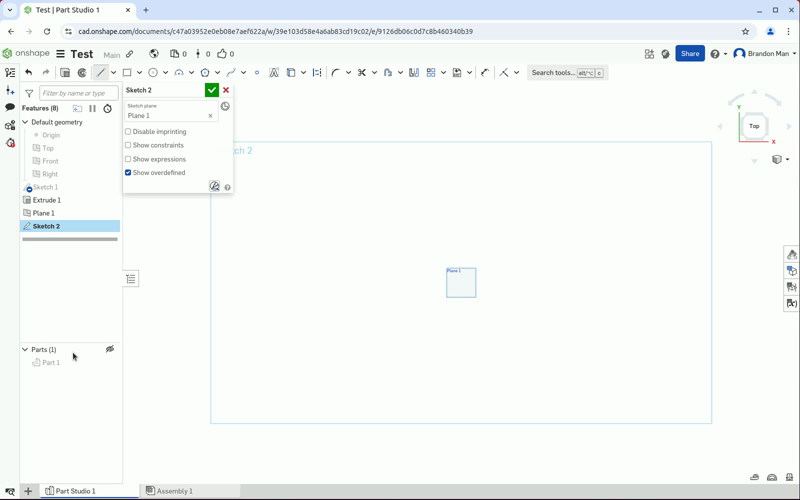
key_down(shift)
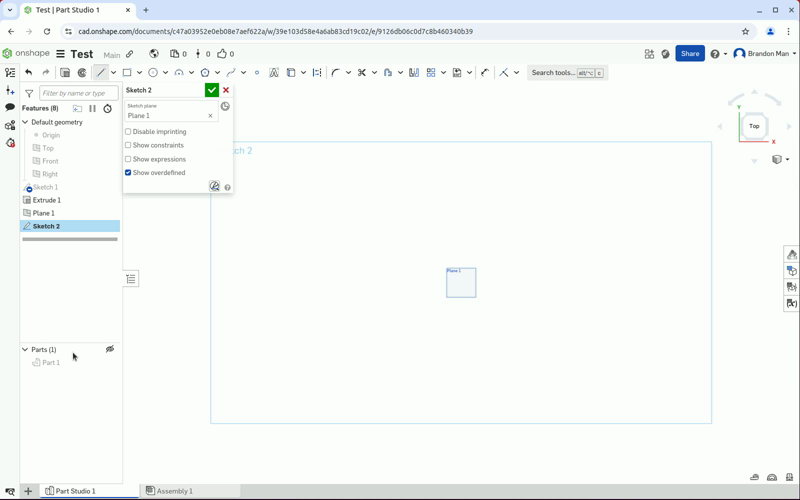
mouse_move(392, 318)
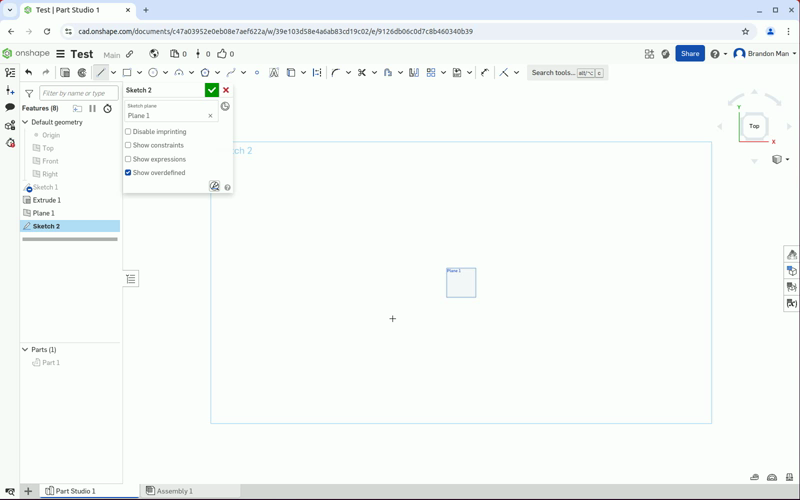
click(392, 318)
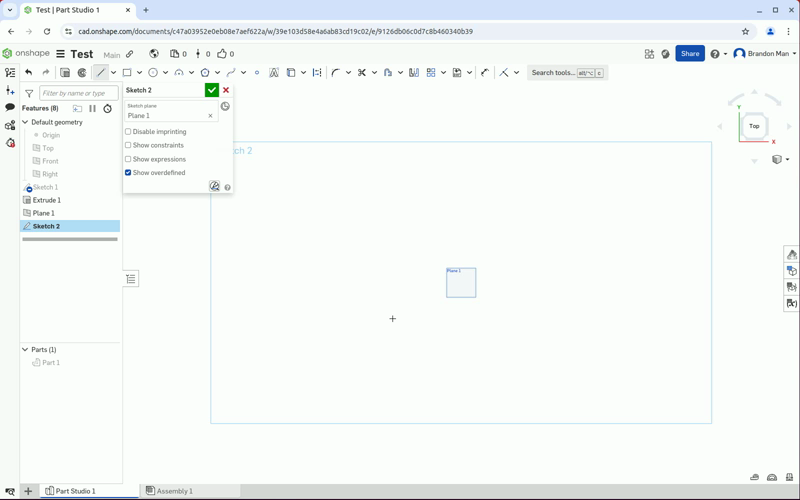
key_up(shift)
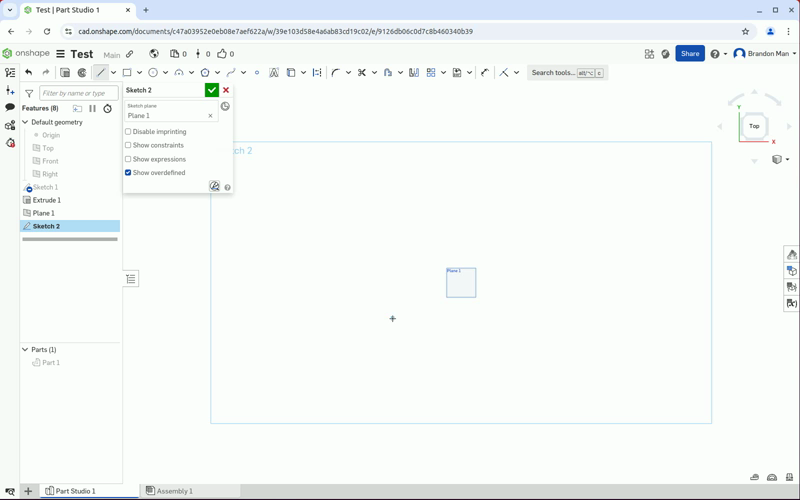
key_down(shift)
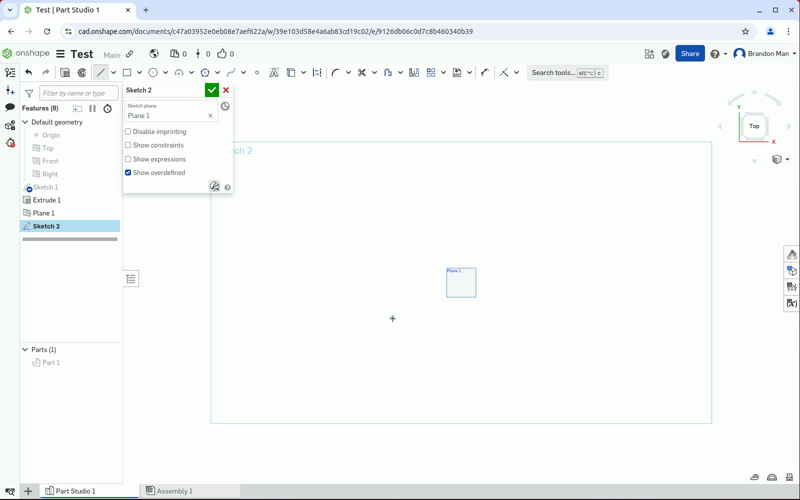
mouse_move(422, 318)
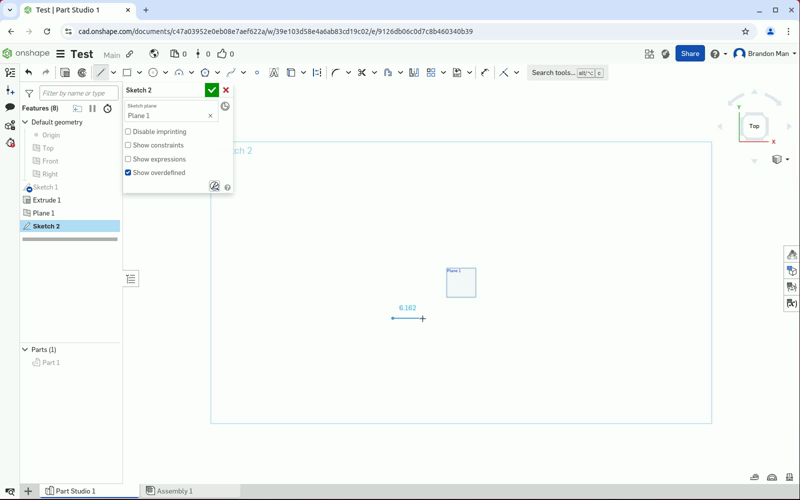
mouse_move(434, 318)
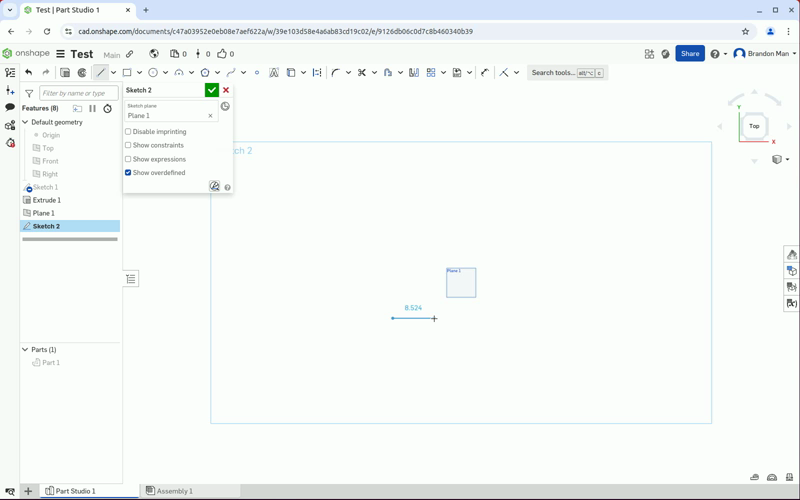
click(434, 318)
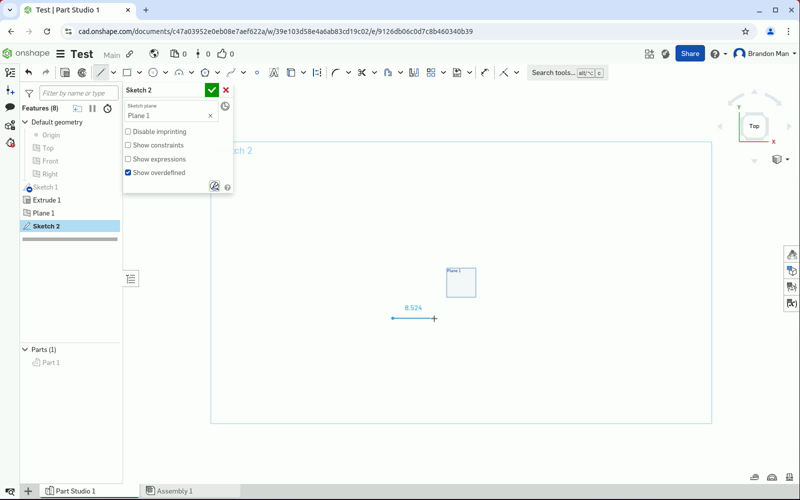
key_up(shift)
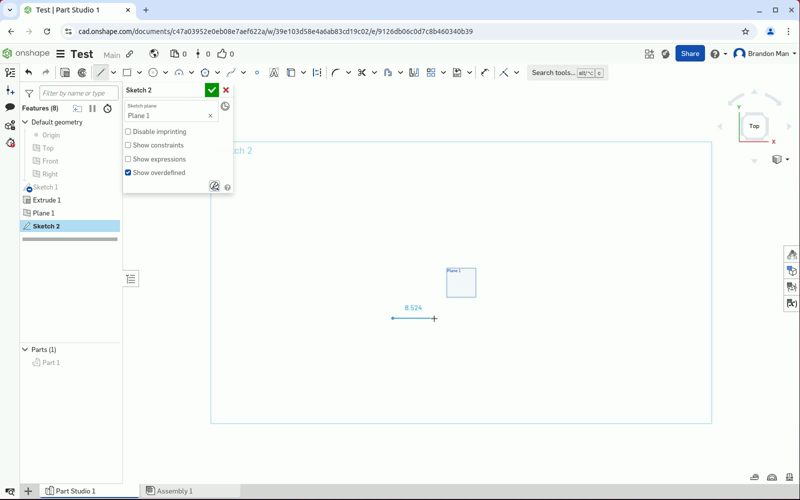
key_down(shift)
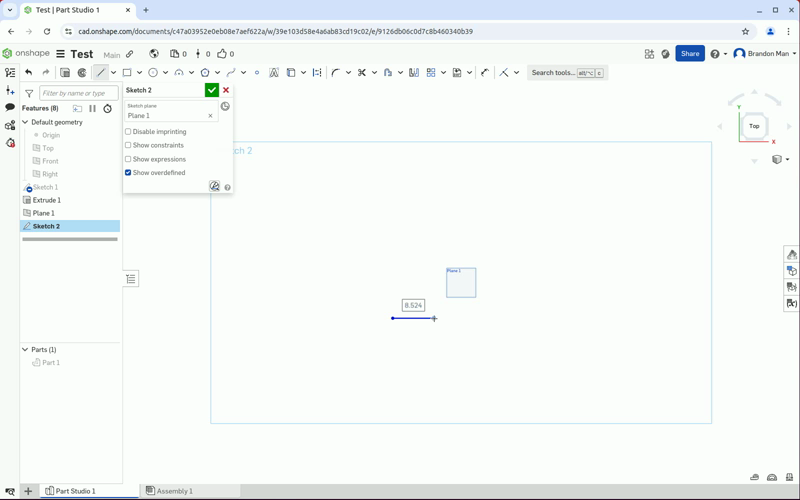
mouse_move(434, 244)
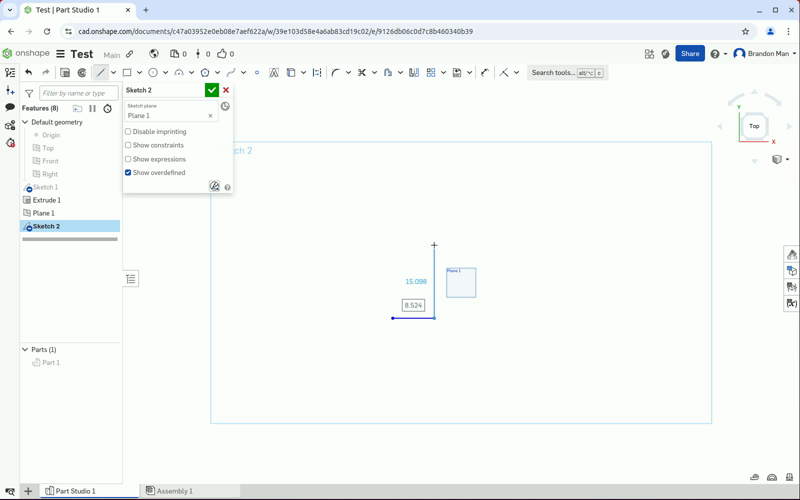
click(434, 244)
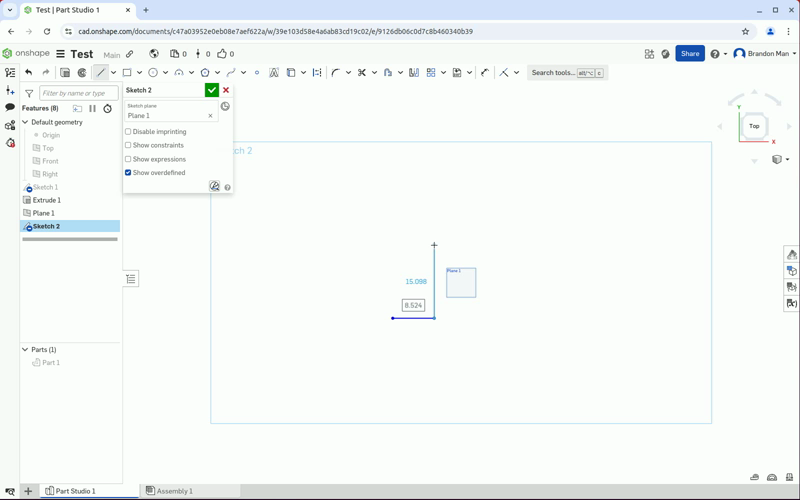
key_up(shift)
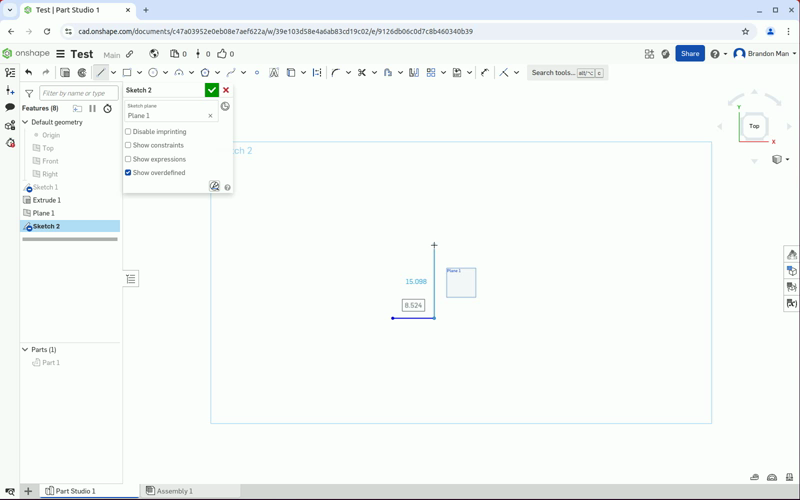
key_down(shift)
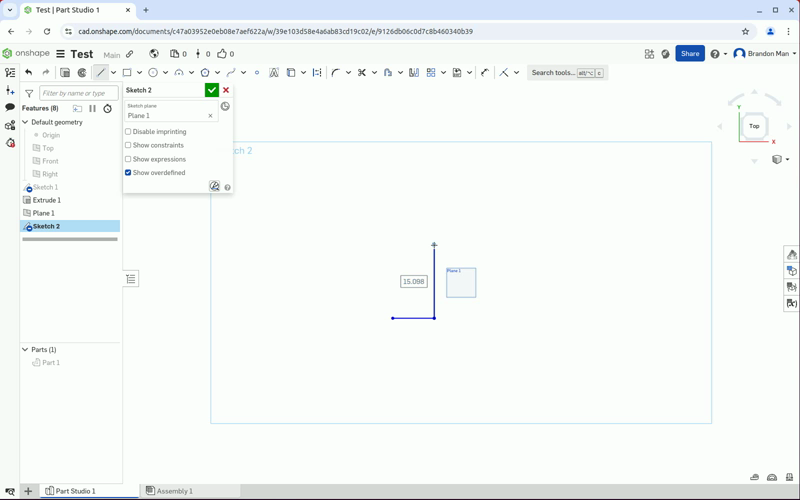
mouse_move(464, 244)
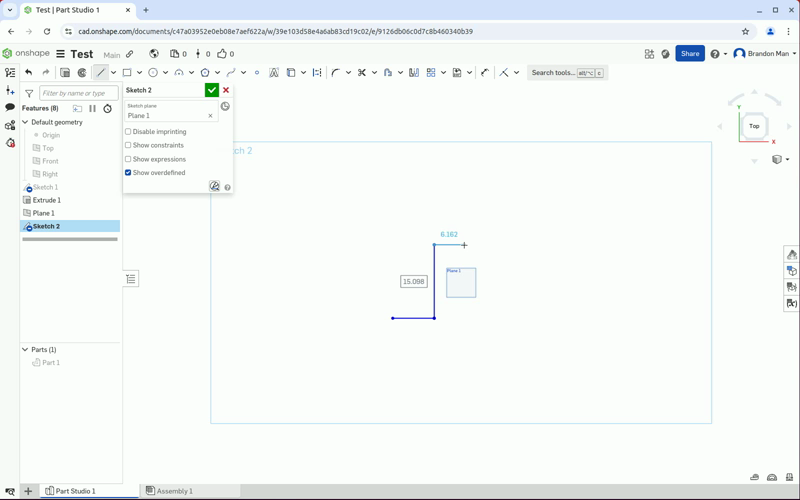
mouse_move(392, 244)
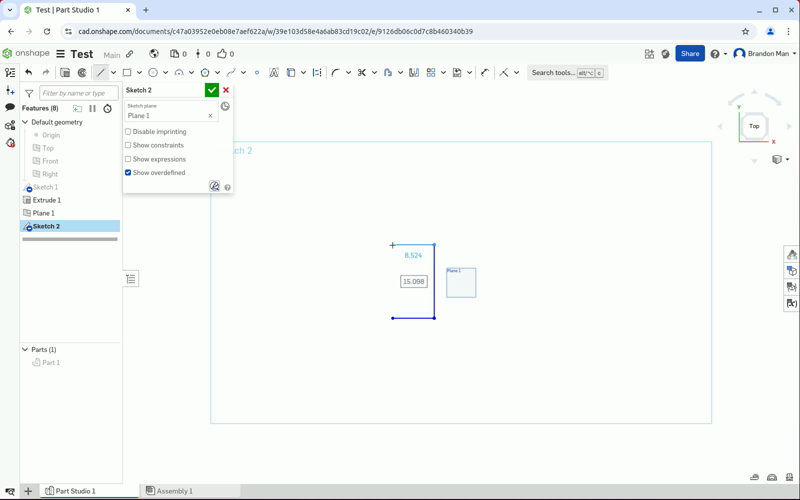
click(392, 244)
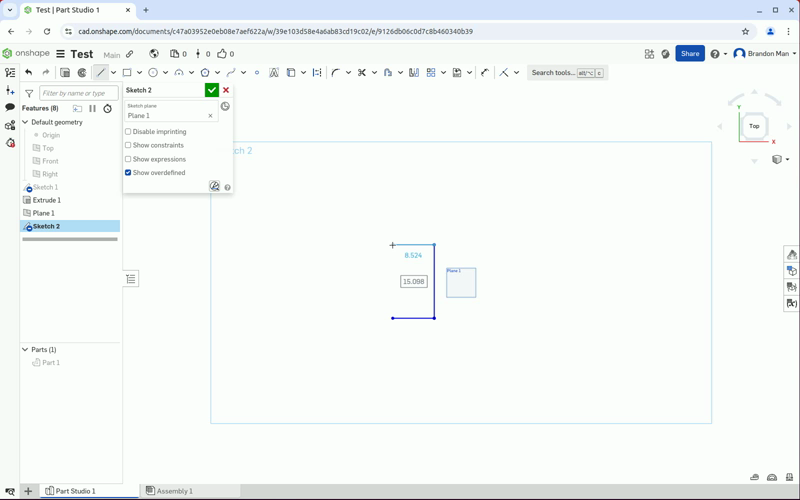
key_up(shift)
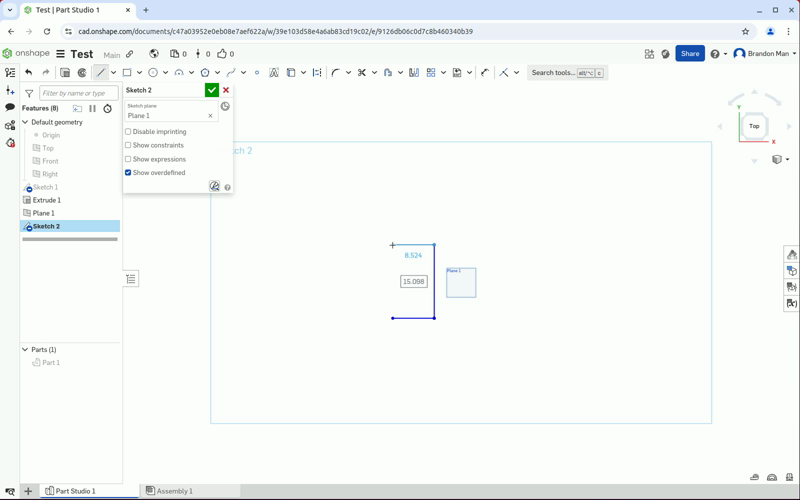
key_down(shift)
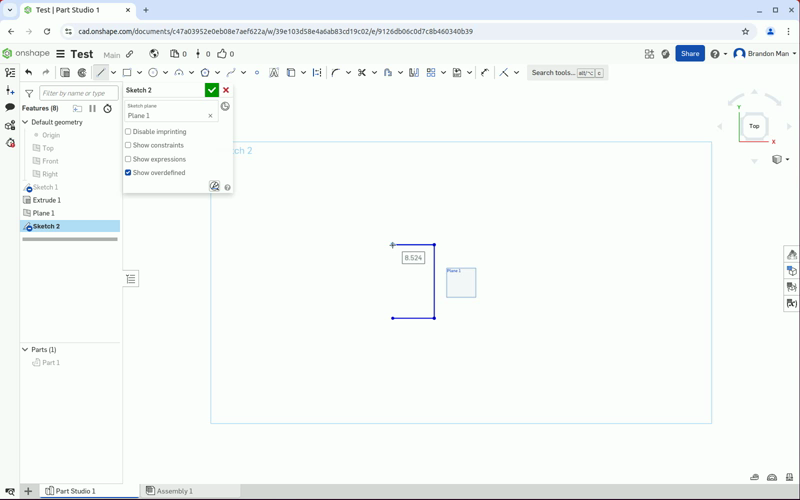
mouse_move(392, 318)
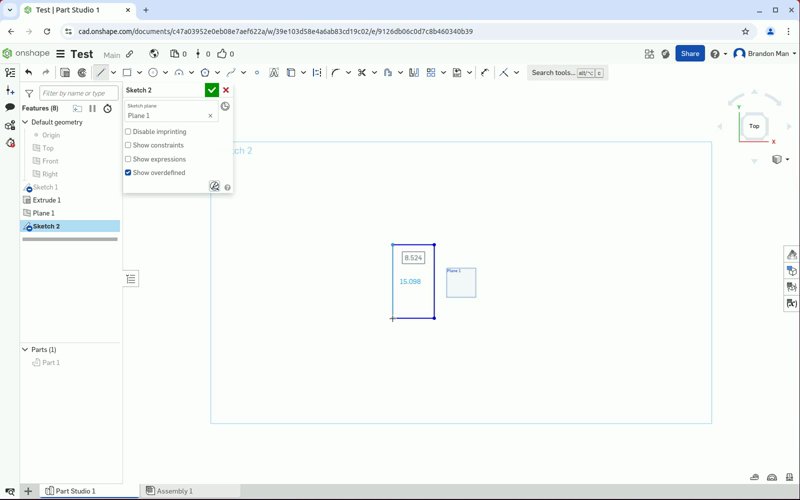
key_up(shift)
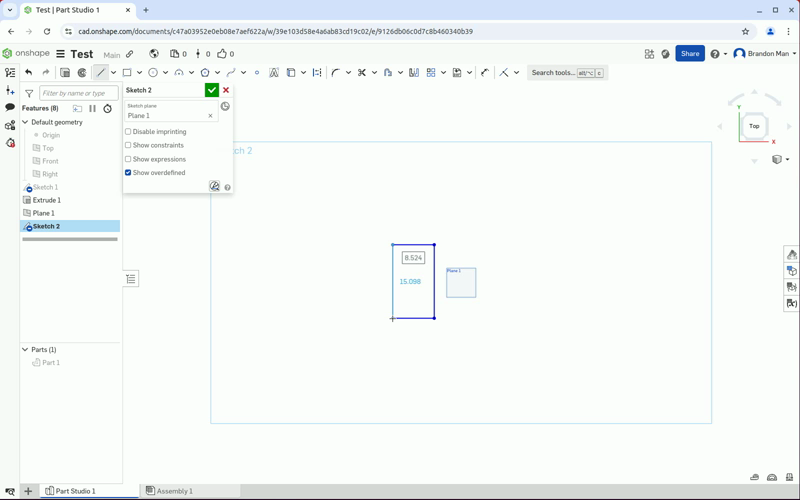
click(392, 318)
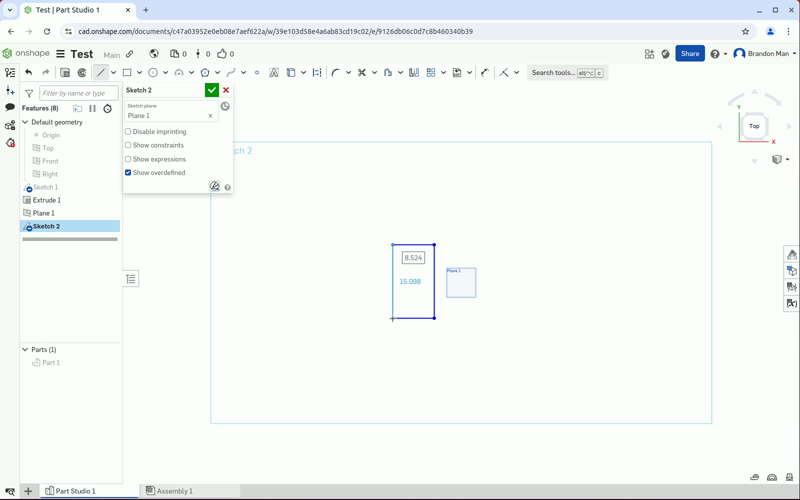
key(esc)
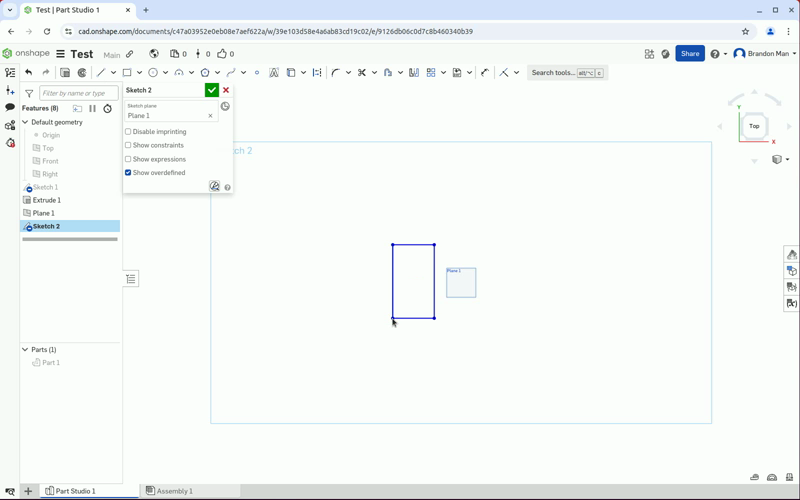
mouse_move(427, 284)
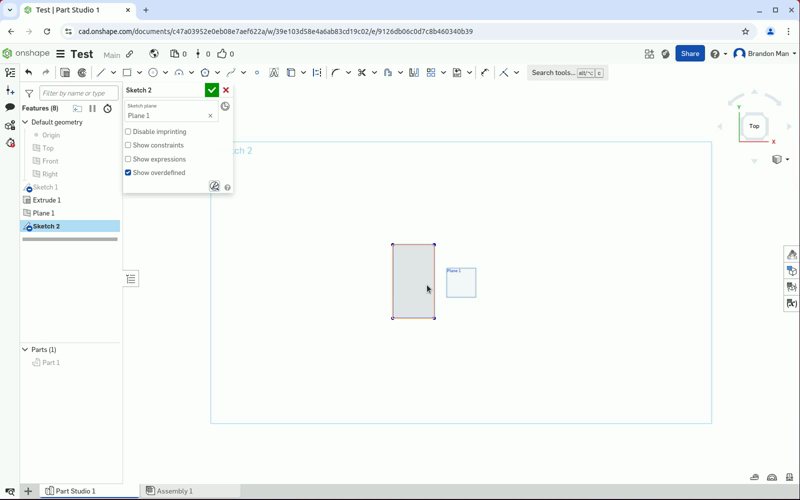
click(427, 284)
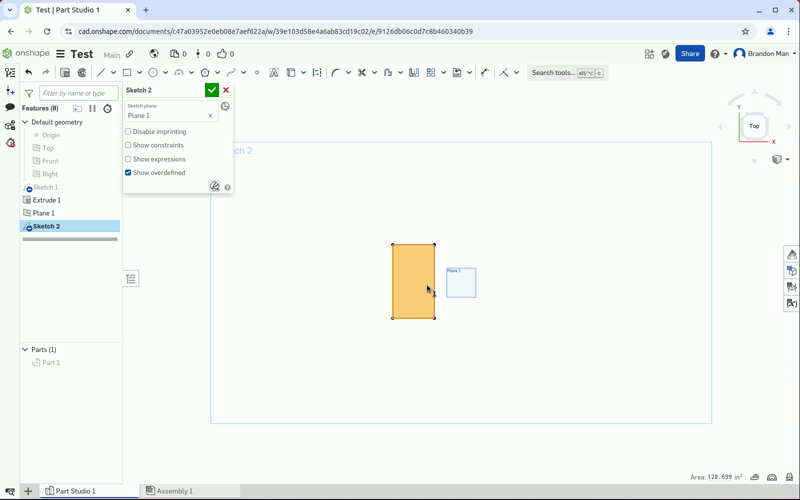
mouse_move(73, 352)
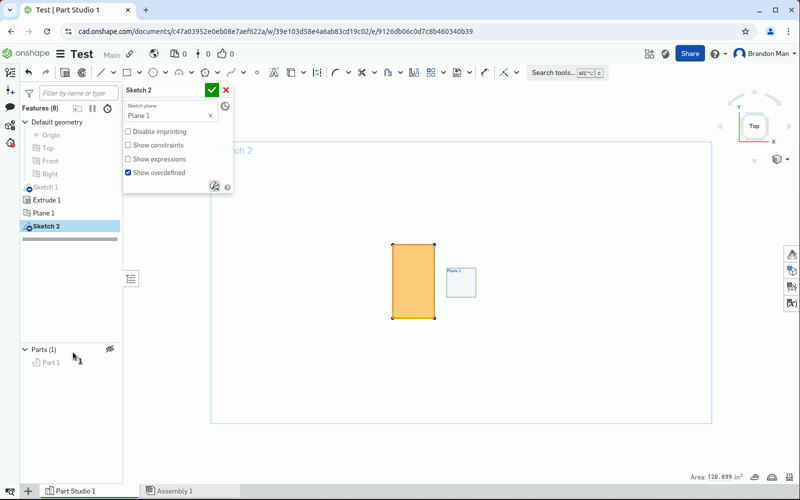
key(shift+y)
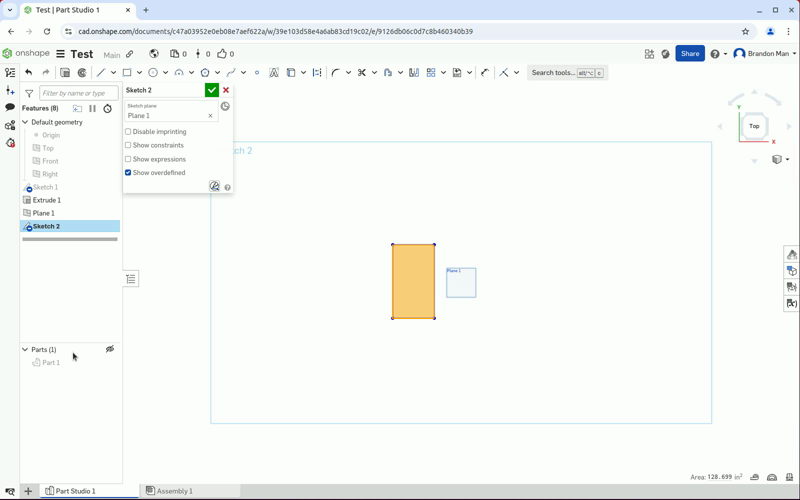
key(shift+e)
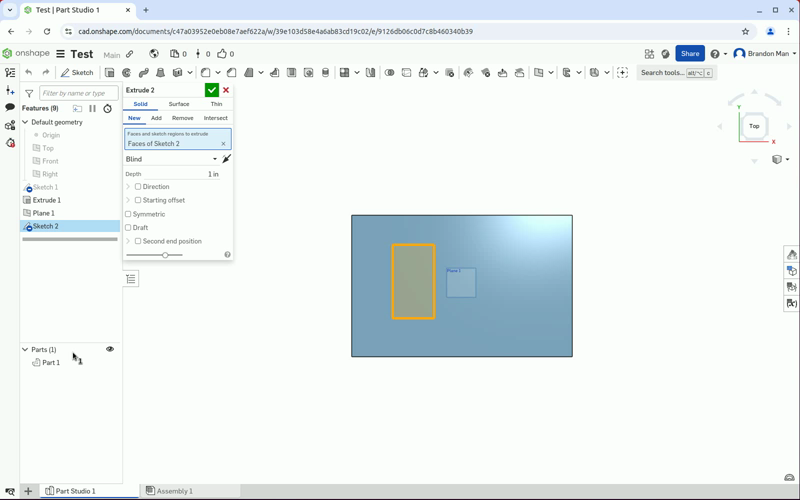
mouse_move(143, 106)
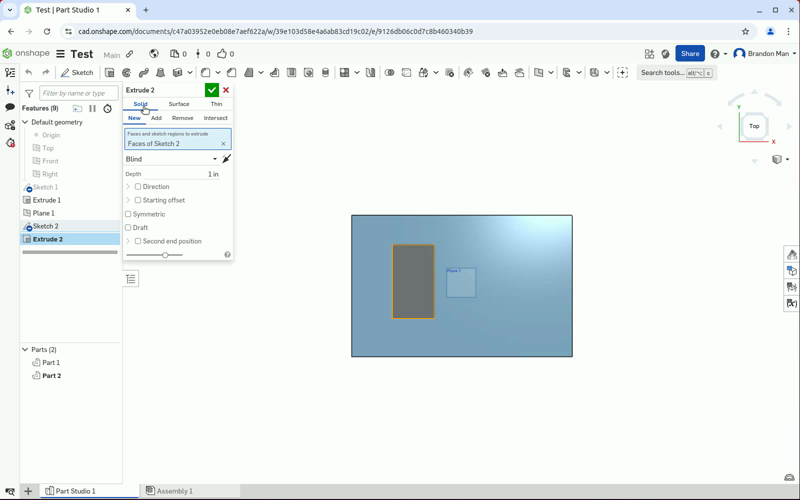
click(143, 106)
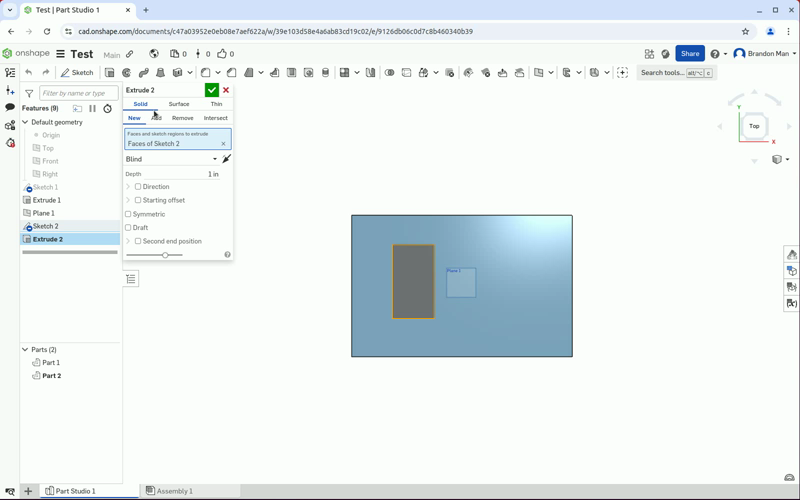
mouse_move(186, 120)
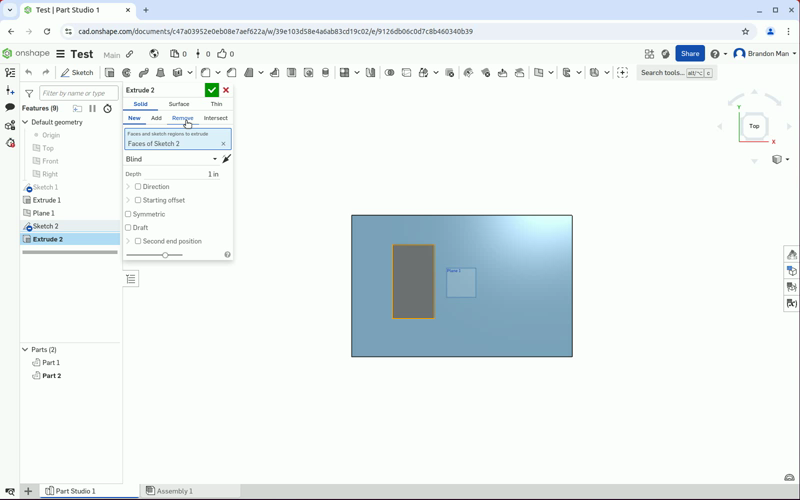
click(186, 120)
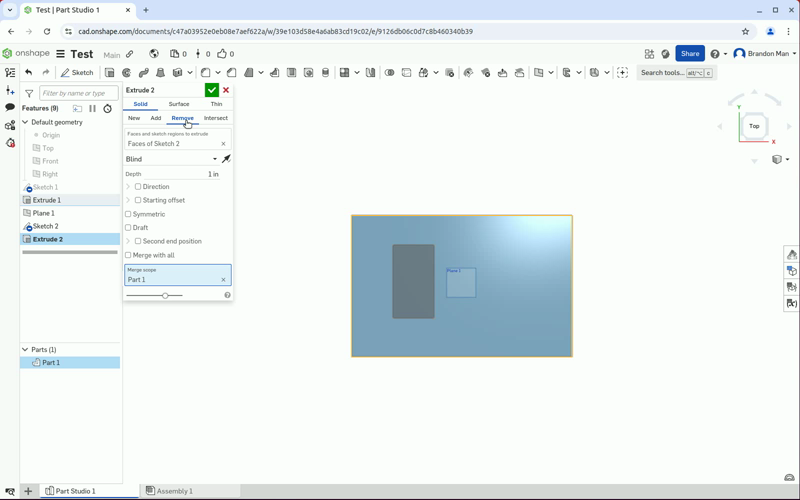
key(tab, 4)
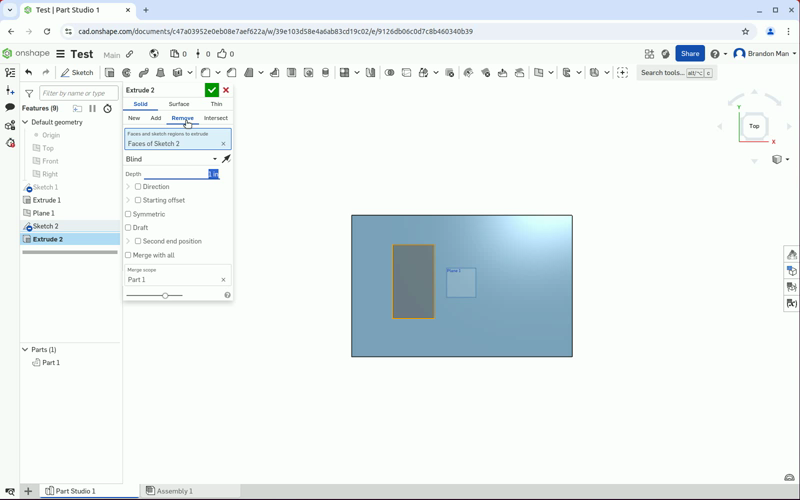
text(9.147)
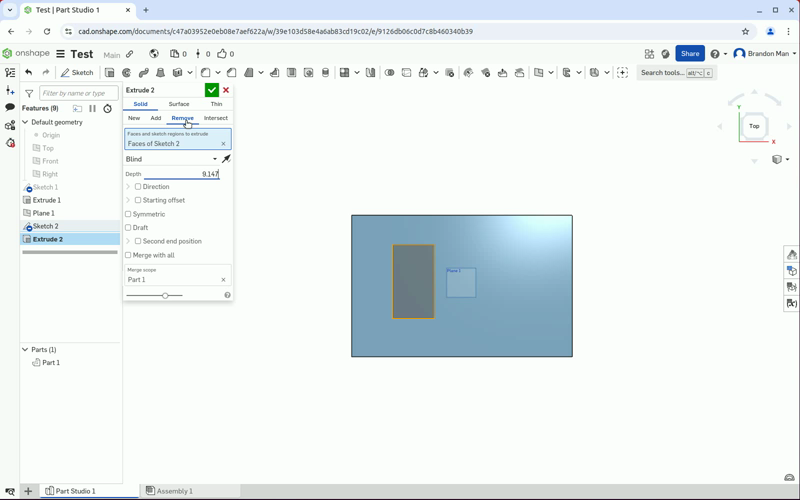
key(tab, 6)
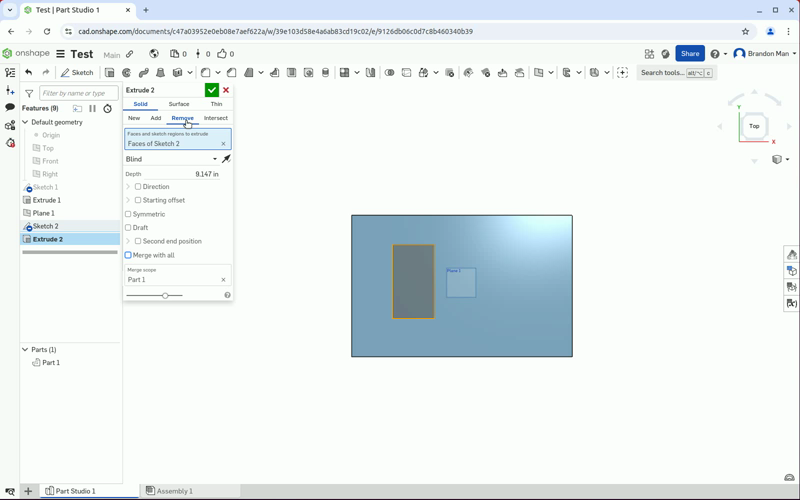
key(space)
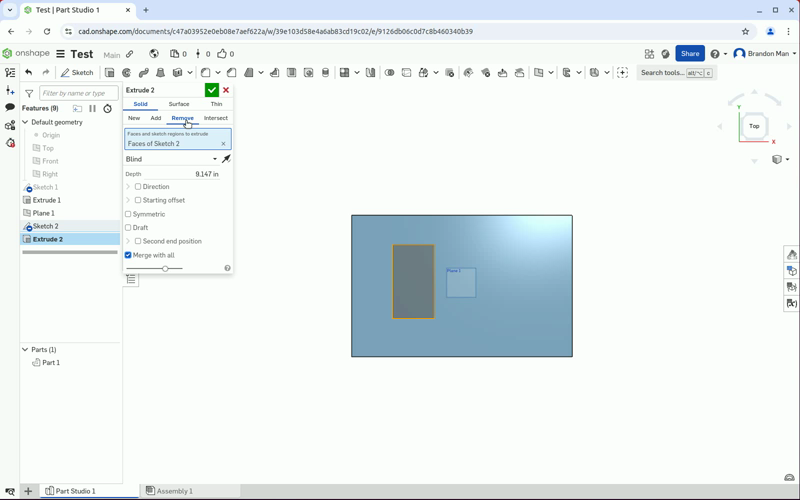
key(enter)
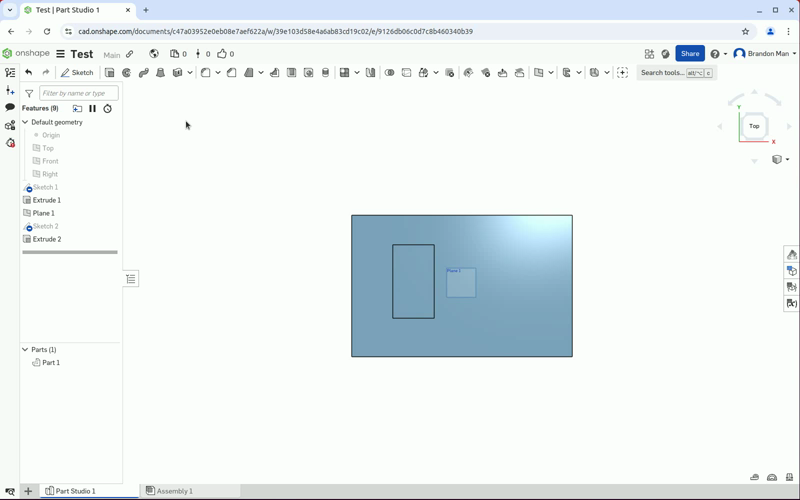
key(shift+h)
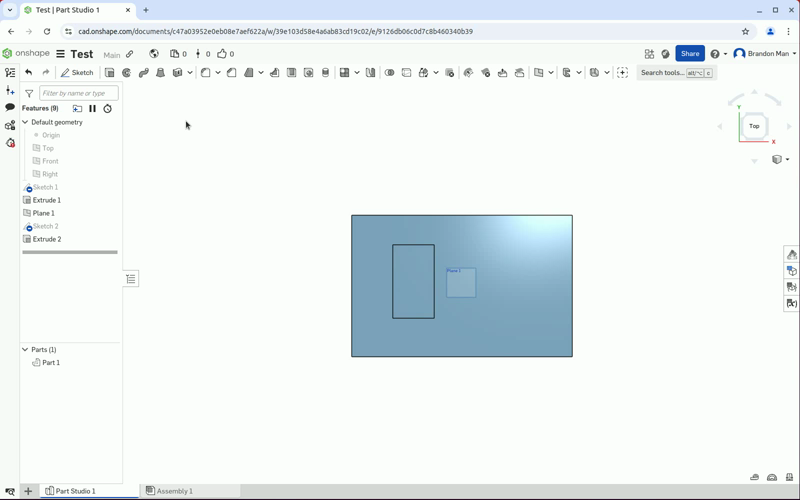
key(shift+h)
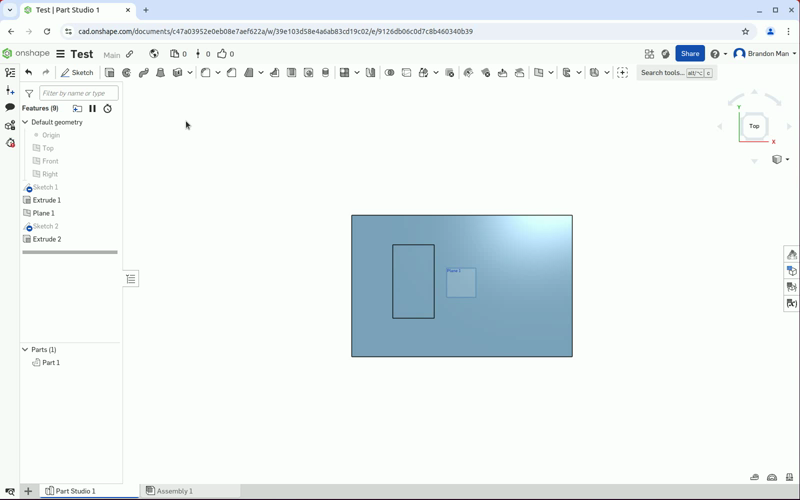
mouse_move(73, 189)
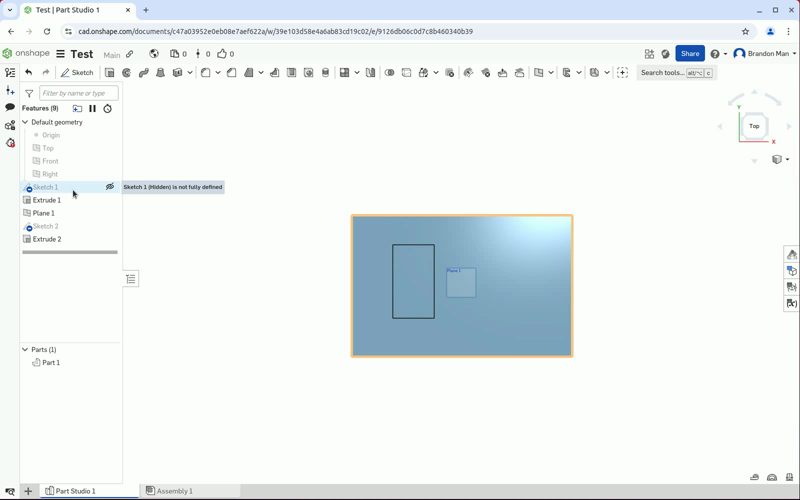
click(73, 189)
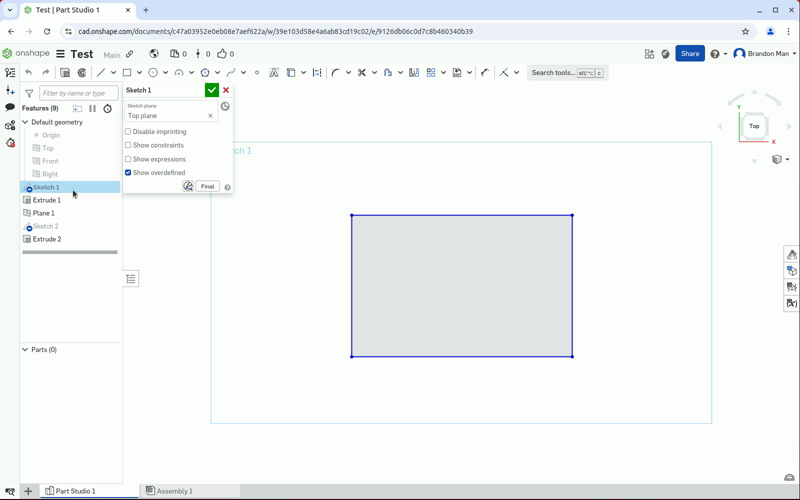
mouse_move(229, 92)
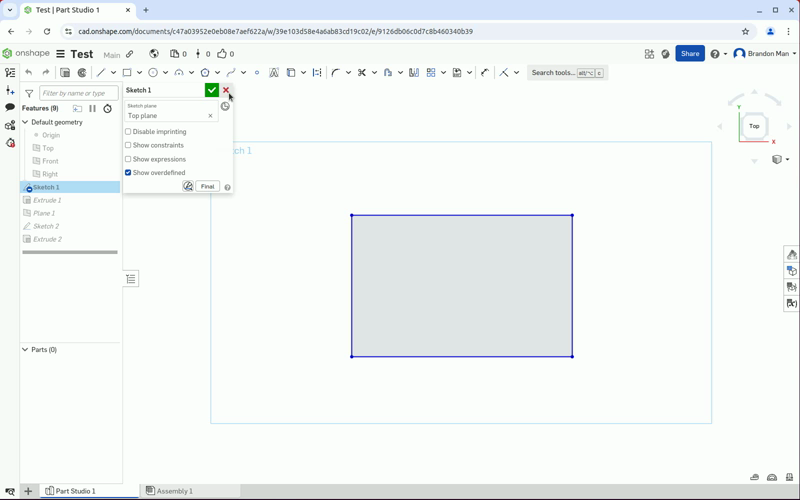
click(229, 92)
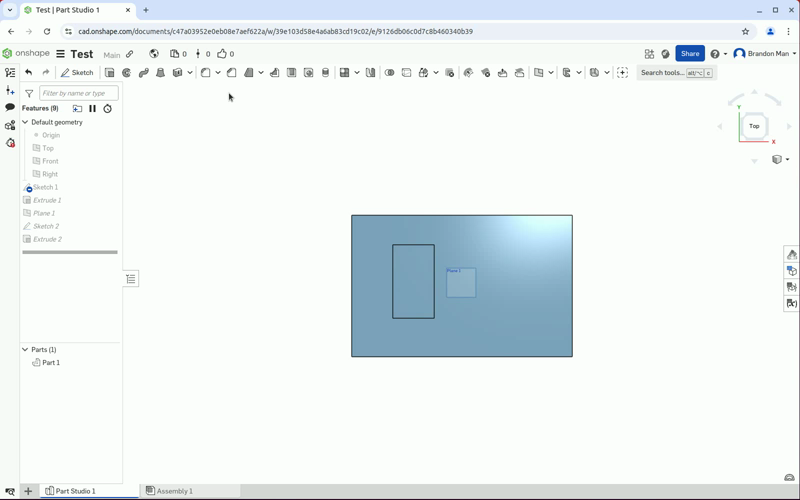
key(shift+s)
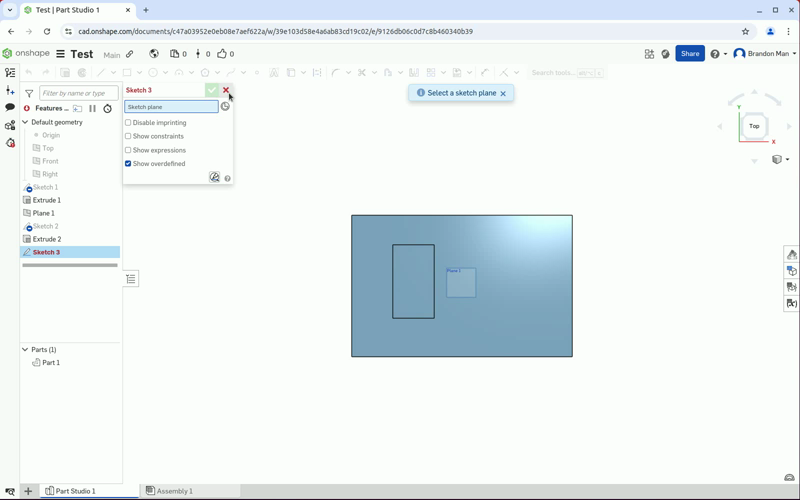
mouse_move(73, 215)
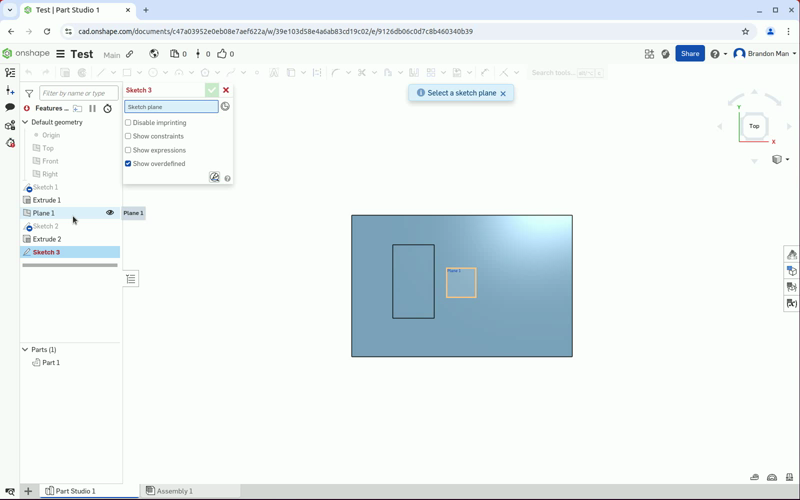
click(73, 215)
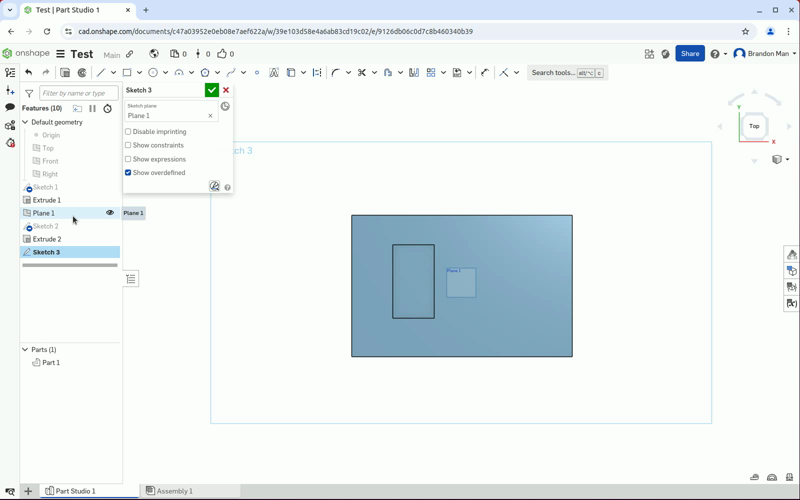
mouse_move(73, 352)
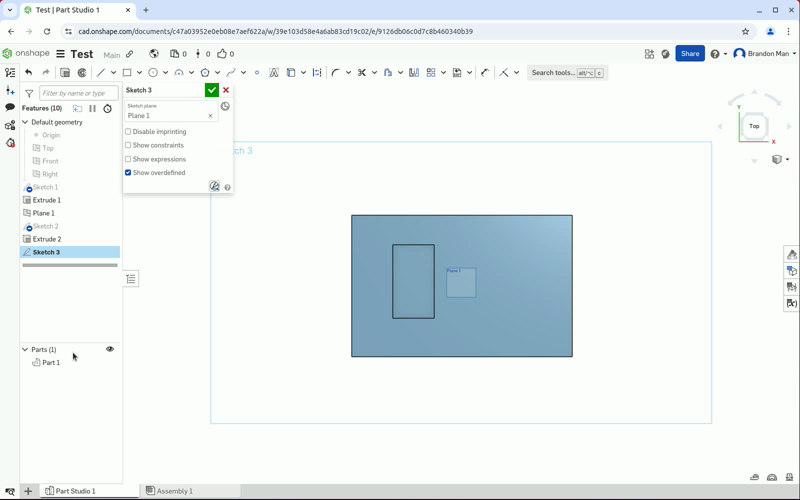
key(y)
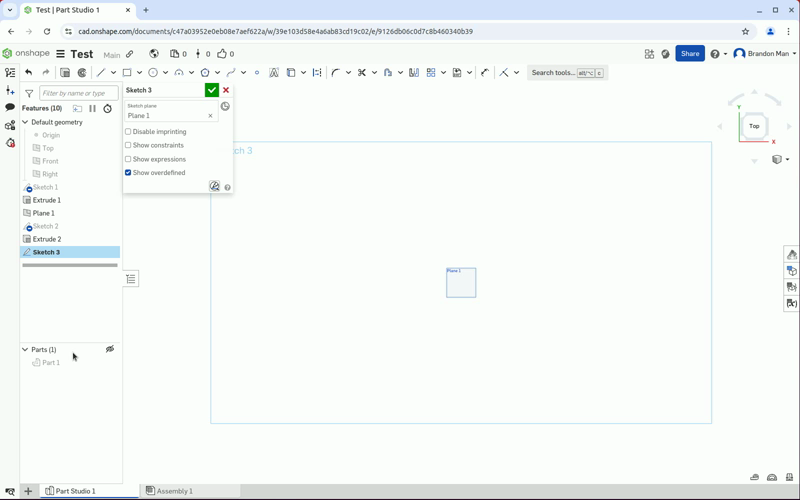
key(l)
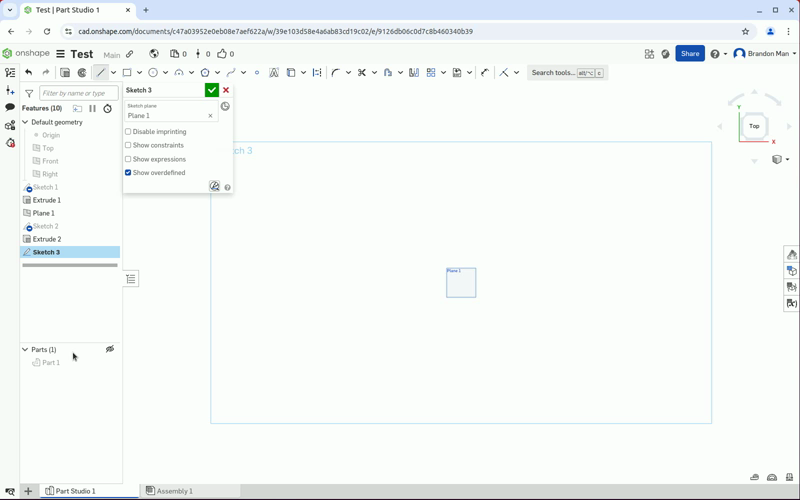
key_down(shift)
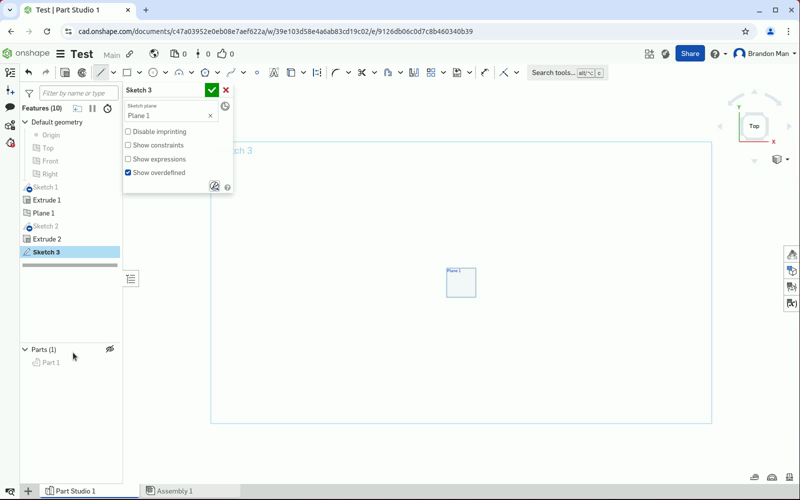
mouse_move(491, 333)
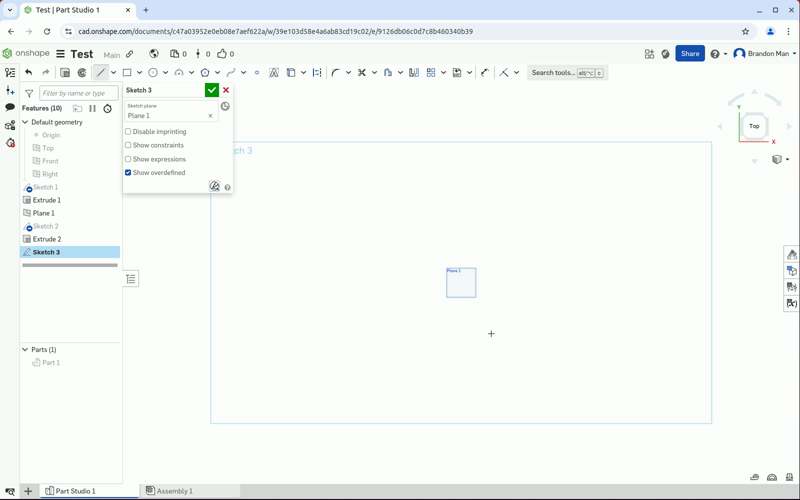
click(491, 333)
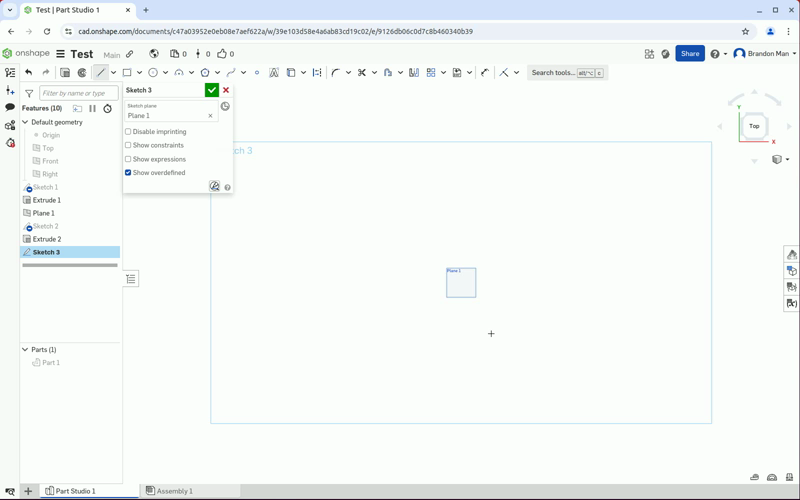
key_up(shift)
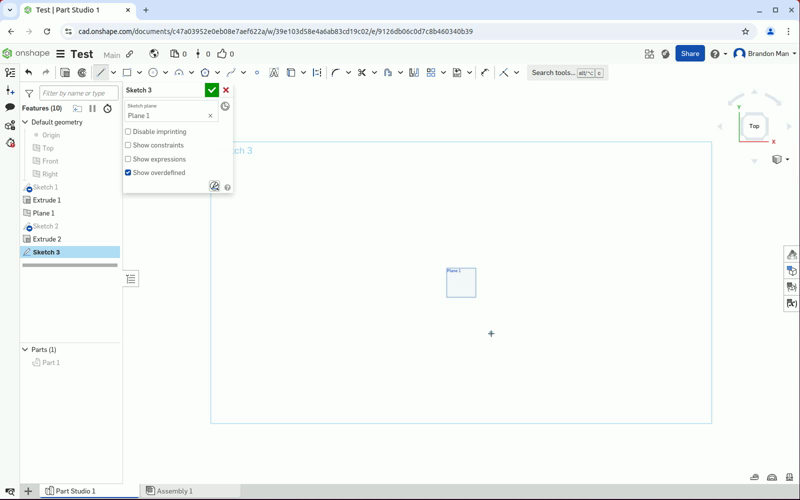
key_down(shift)
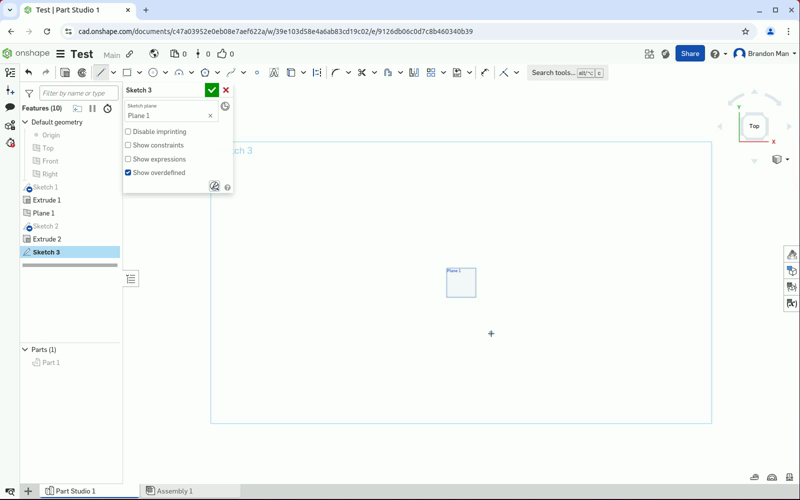
mouse_move(521, 333)
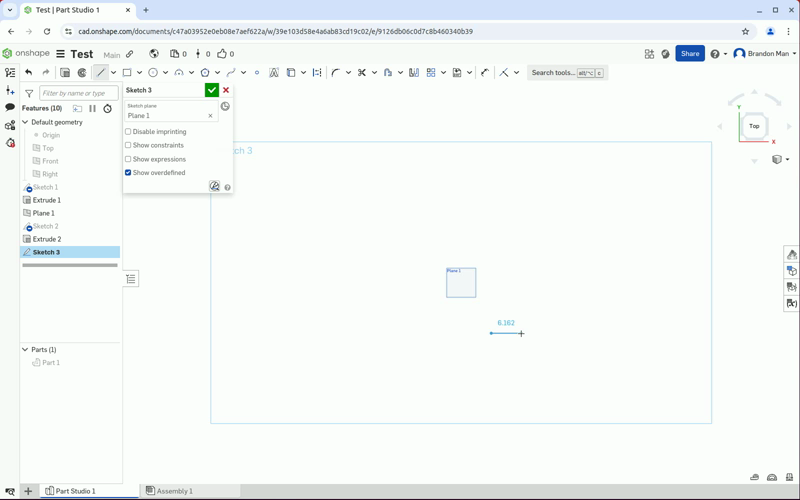
mouse_move(538, 333)
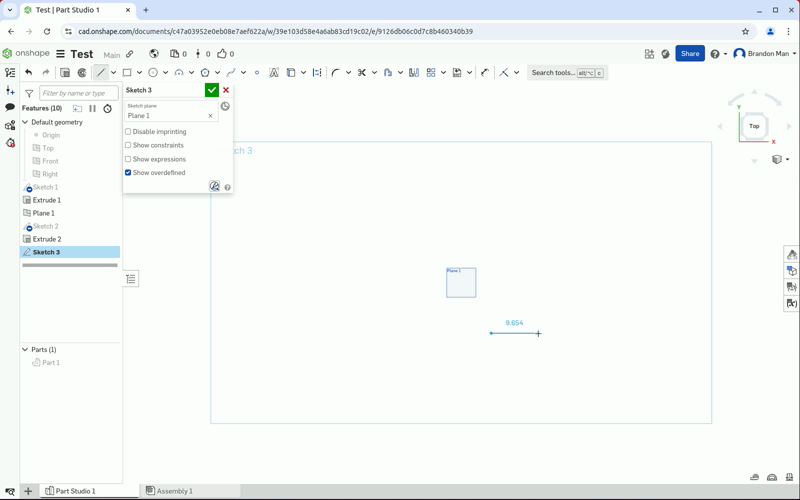
click(538, 333)
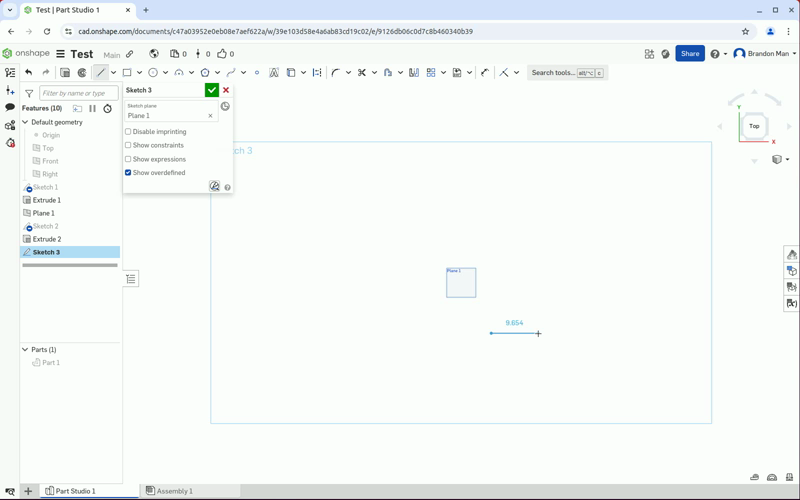
key_up(shift)
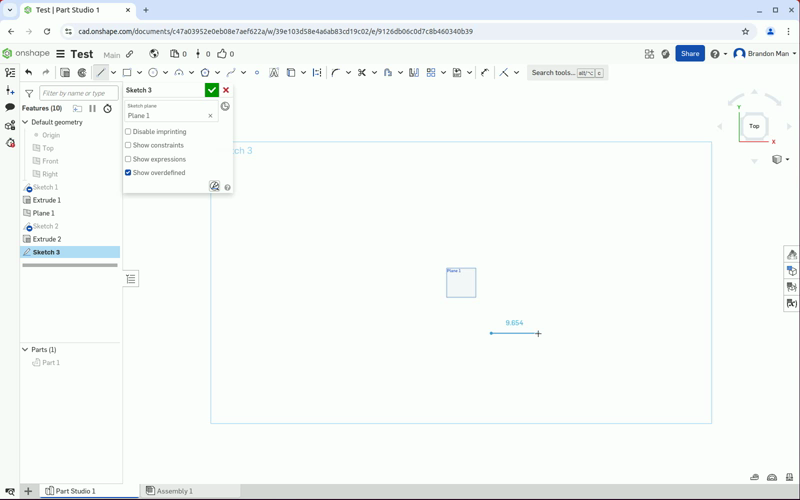
key_down(shift)
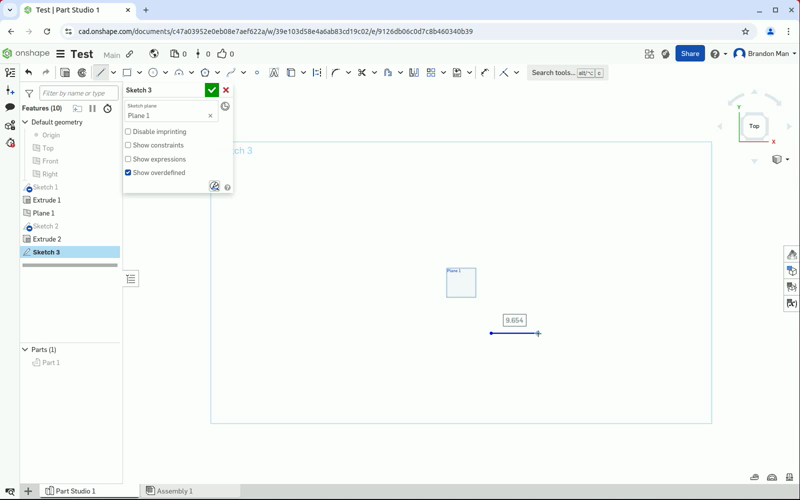
mouse_move(538, 252)
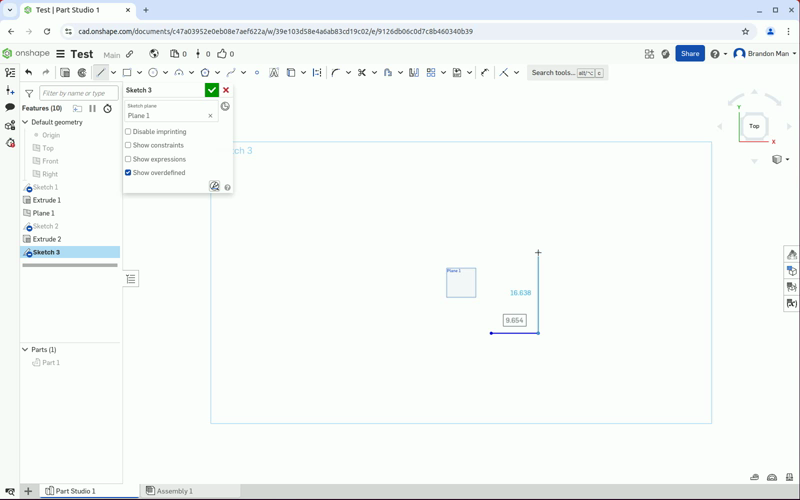
click(538, 252)
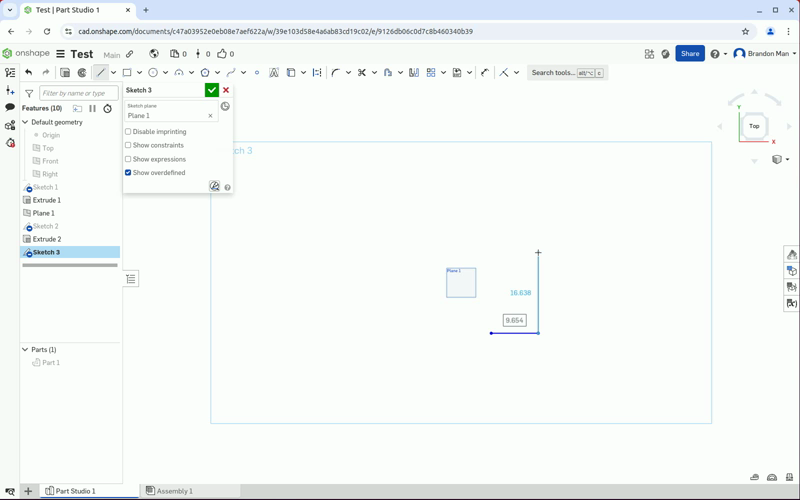
key_up(shift)
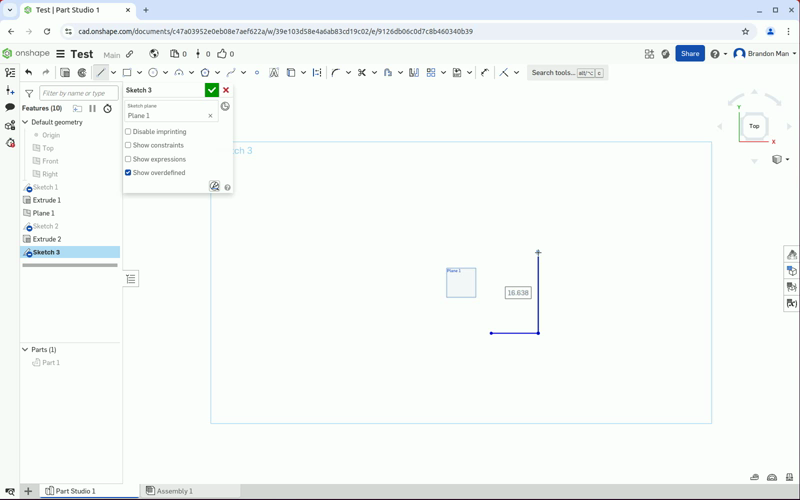
key_down(shift)
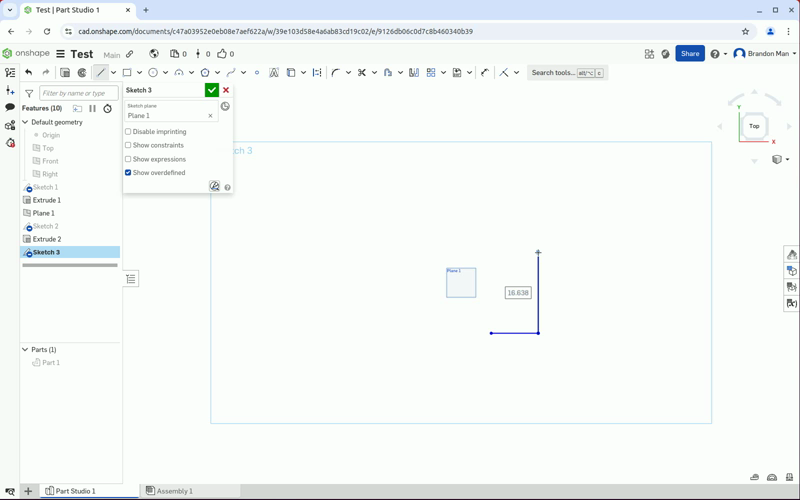
mouse_move(568, 252)
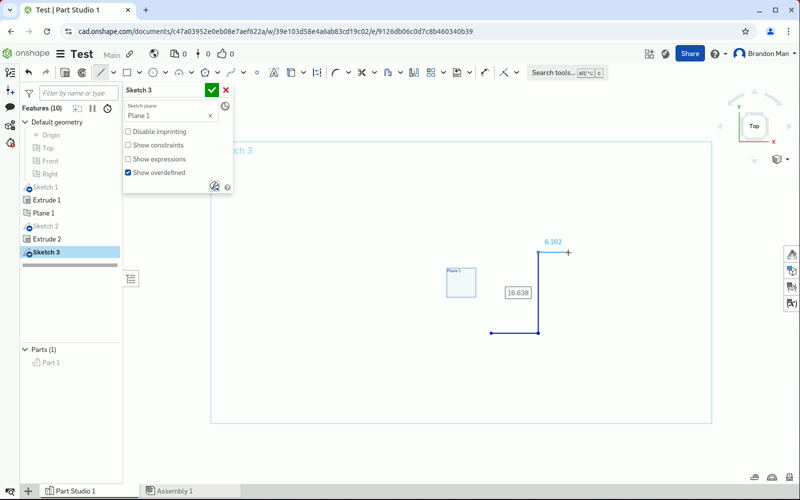
mouse_move(491, 252)
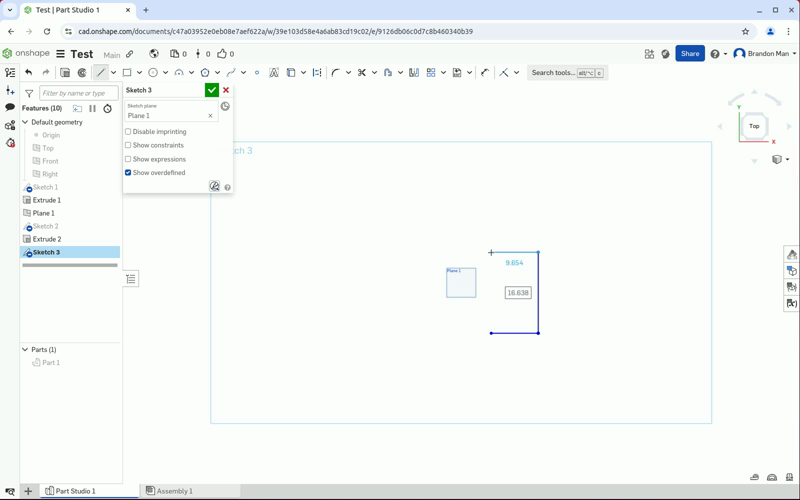
click(491, 252)
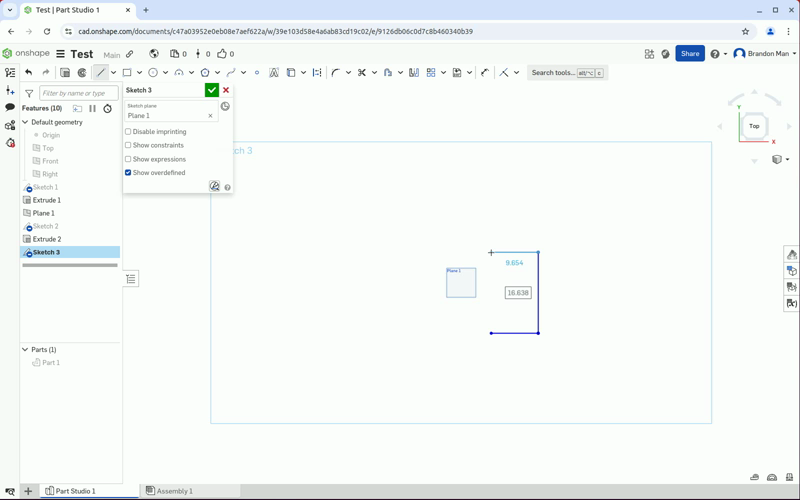
key_up(shift)
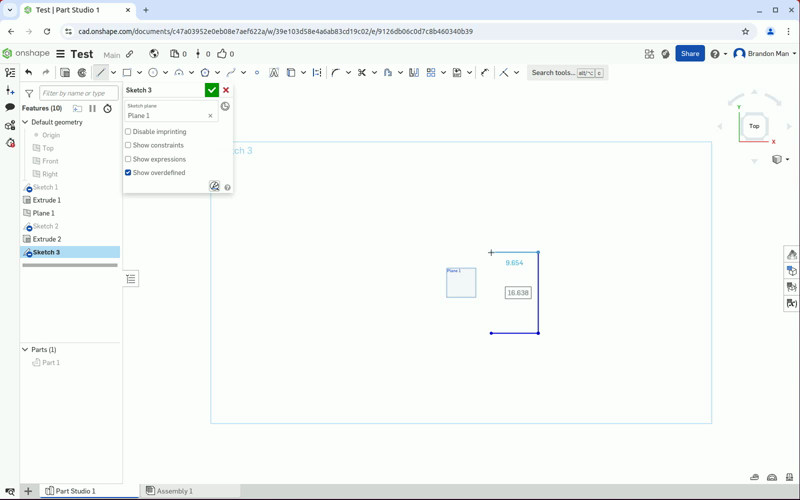
key_down(shift)
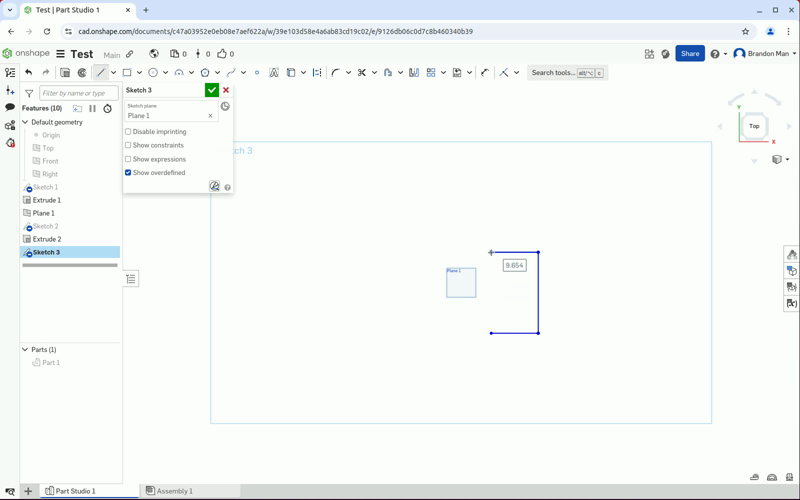
mouse_move(491, 333)
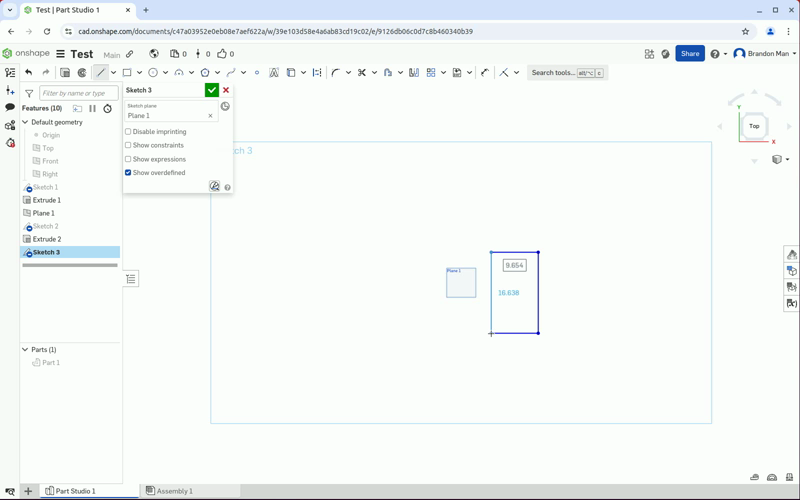
key_up(shift)
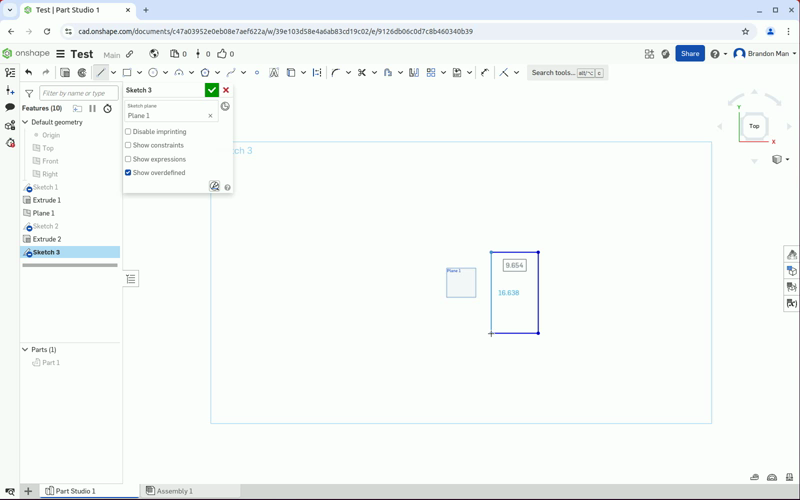
click(491, 333)
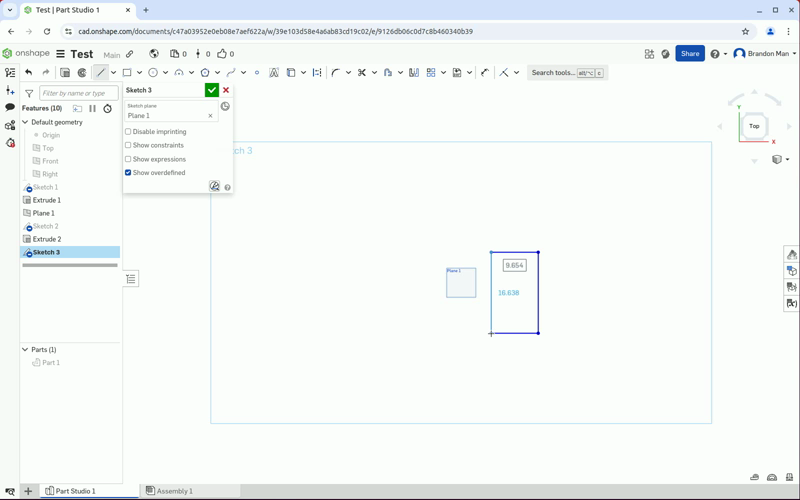
key(esc)
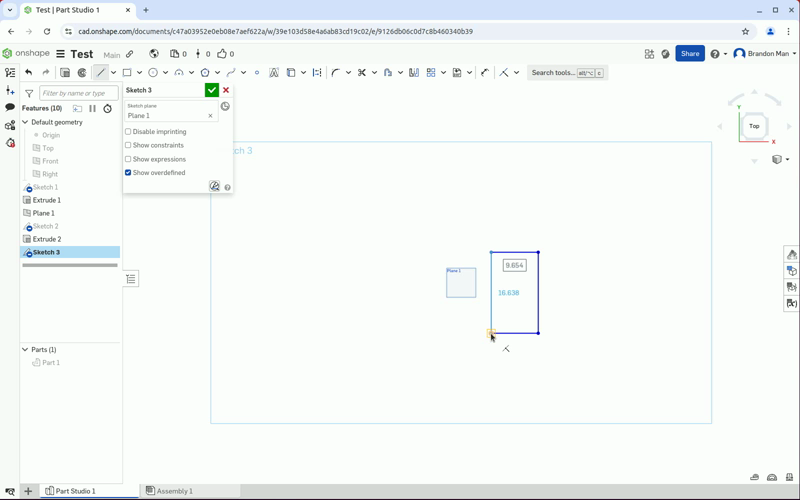
mouse_move(502, 313)
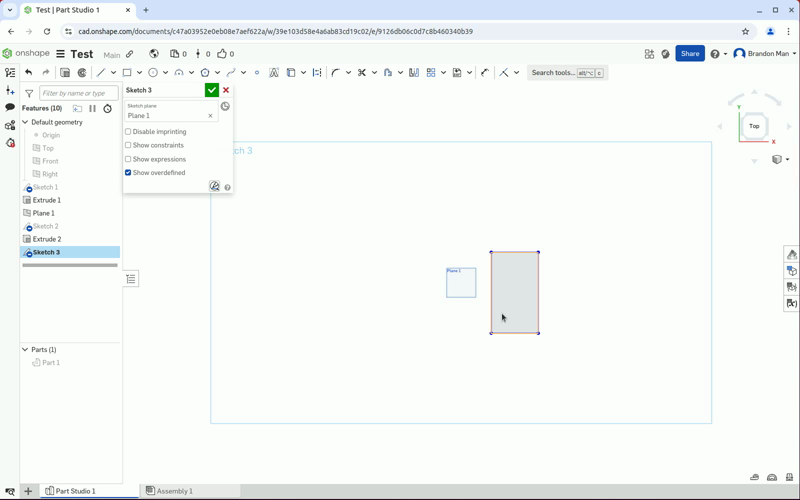
click(502, 313)
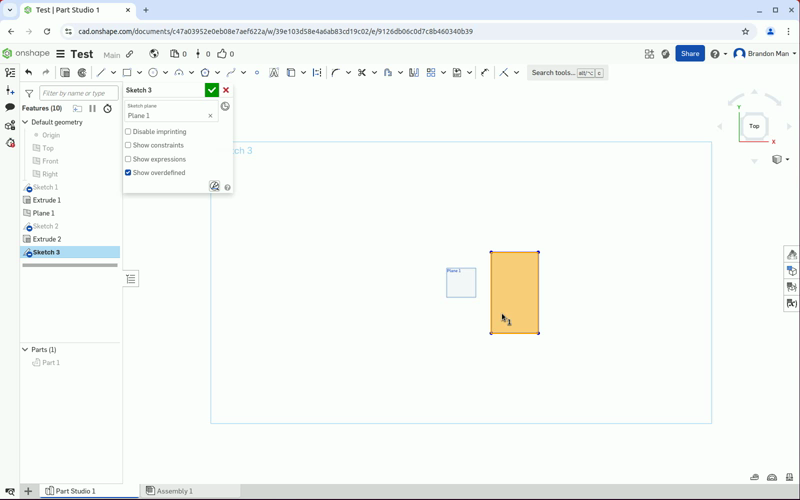
mouse_move(73, 352)
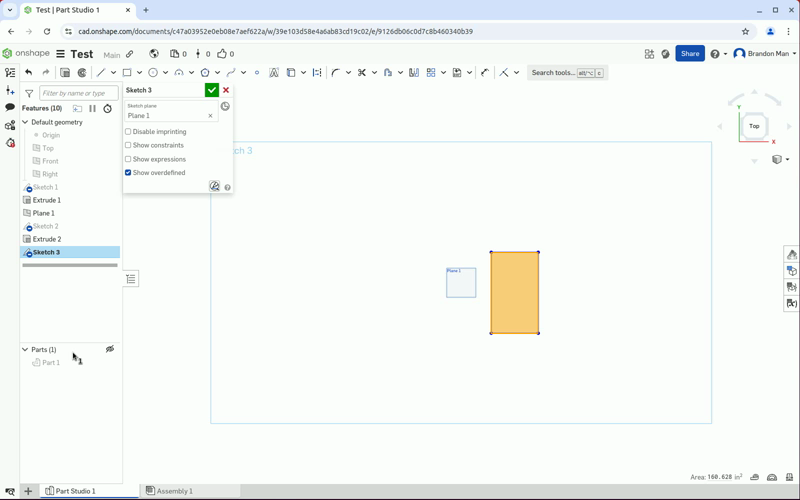
key(shift+y)
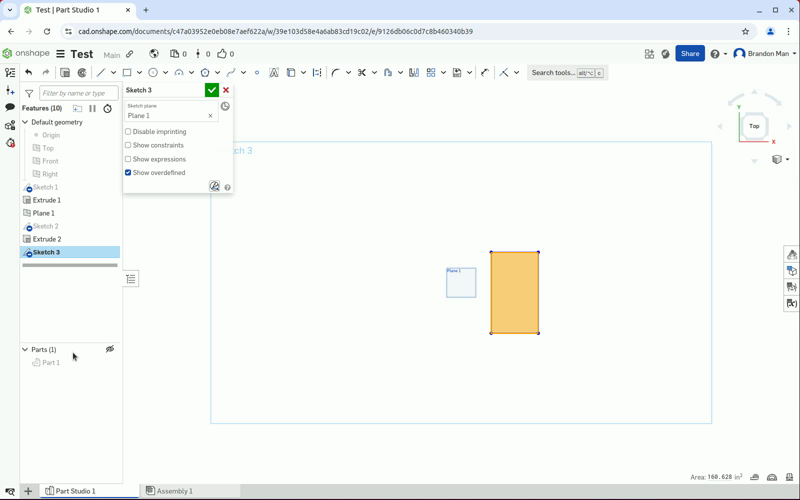
key(shift+e)
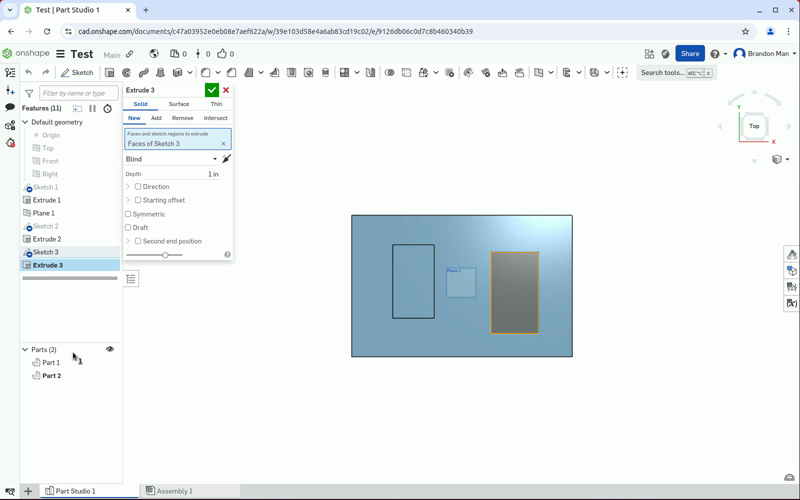
mouse_move(143, 106)
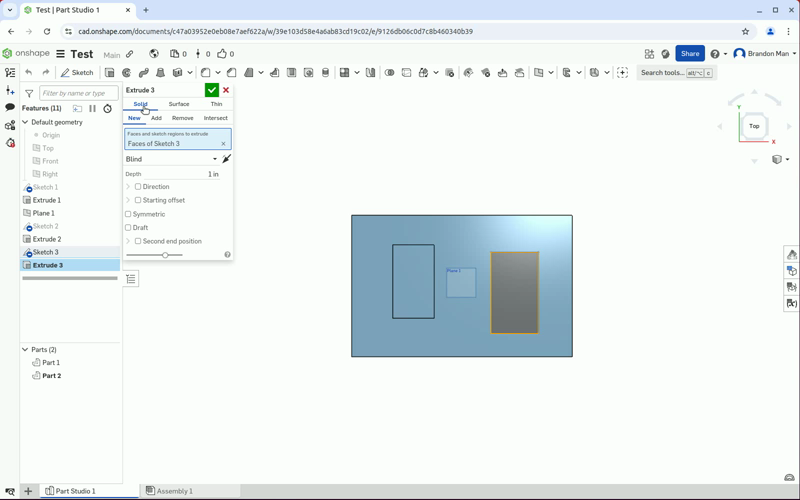
click(143, 106)
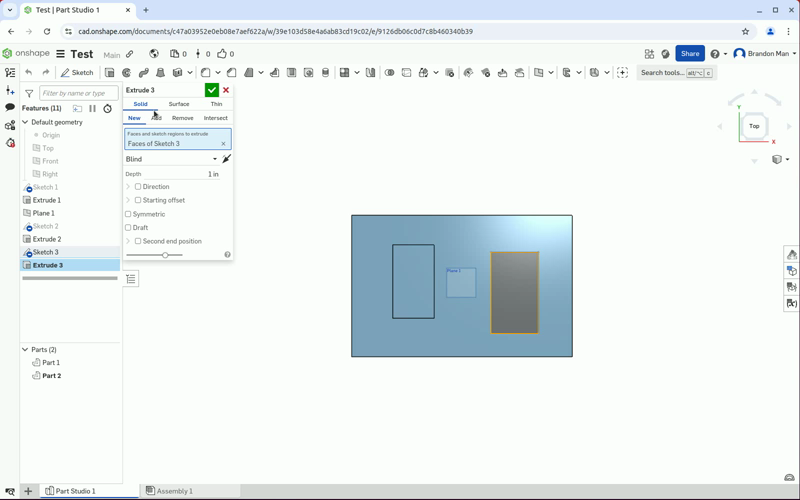
mouse_move(186, 120)
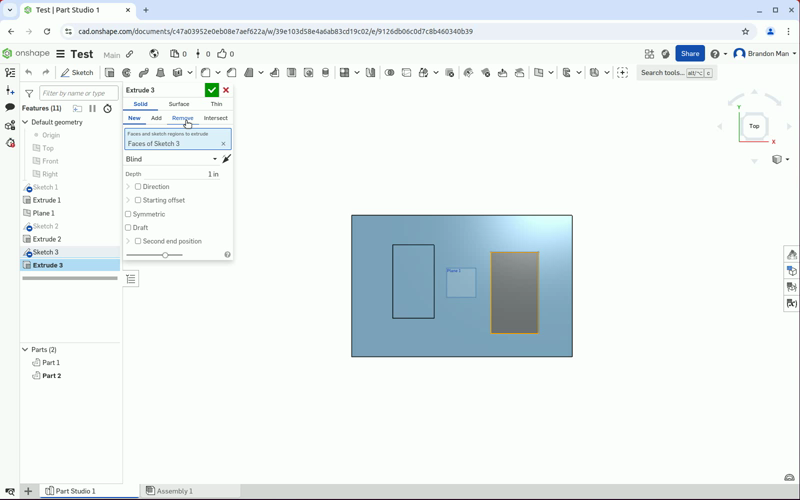
click(186, 120)
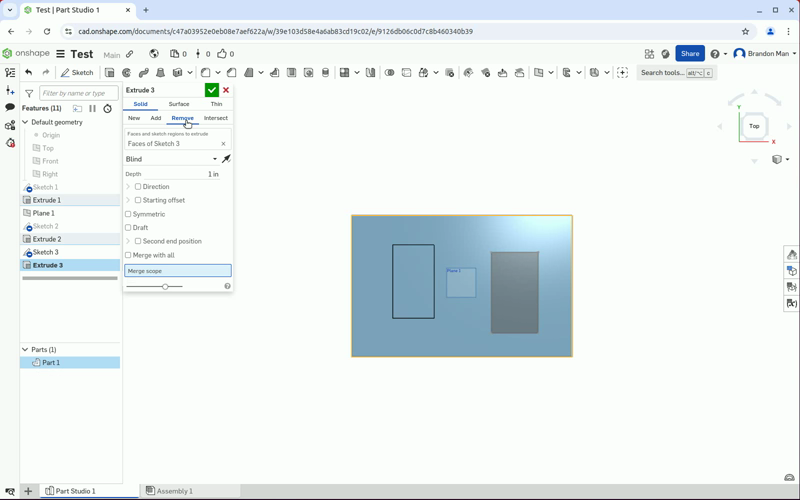
key(tab, 4)
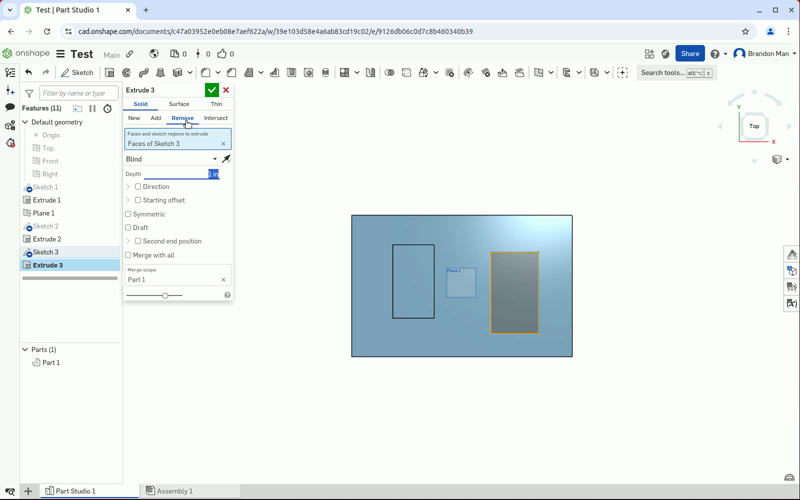
text(9.147)
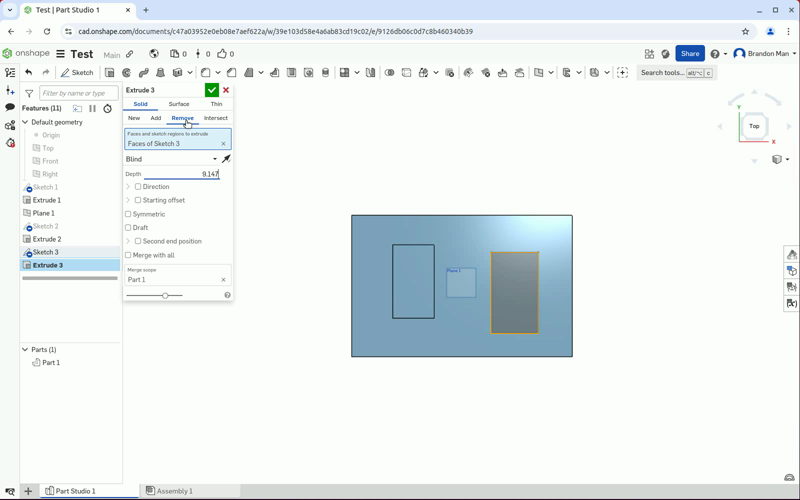
key(tab, 6)
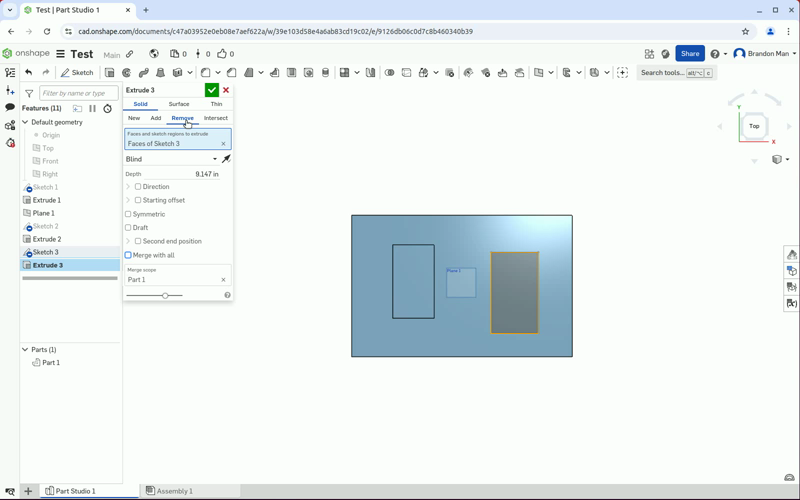
key(space)
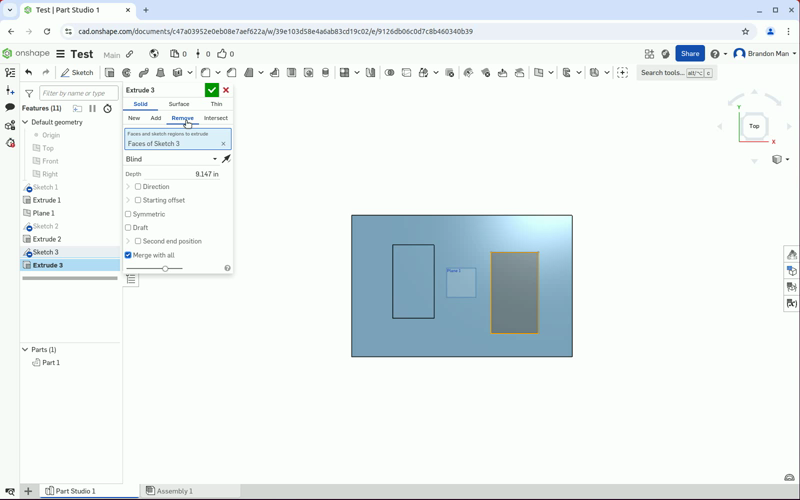
key(enter)
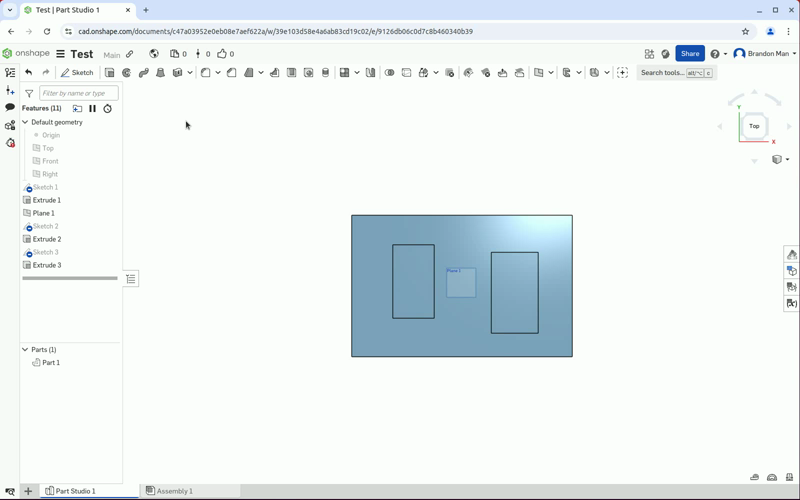
key(shift+h)
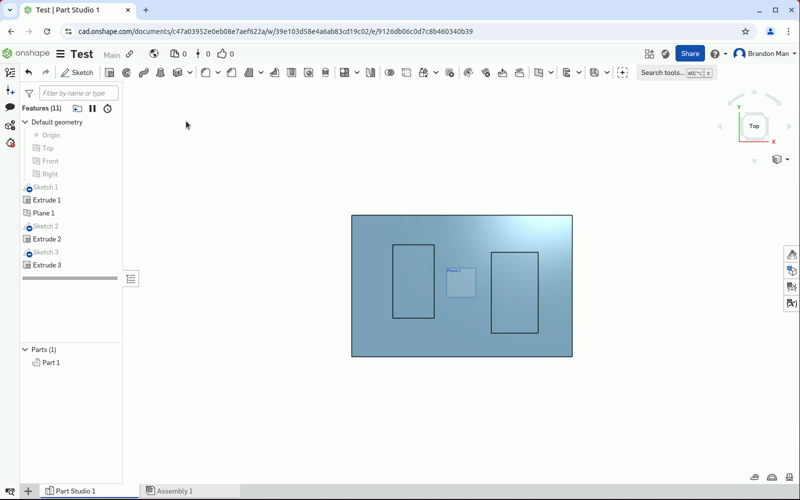
key(shift+h)
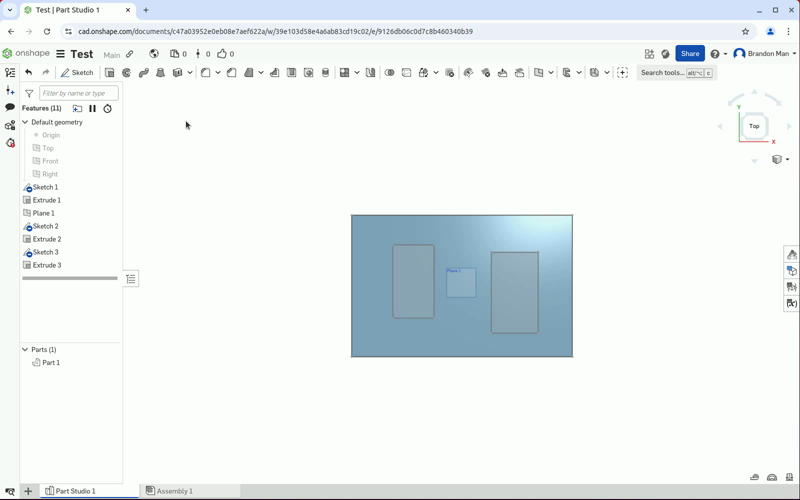
key(shift+7)
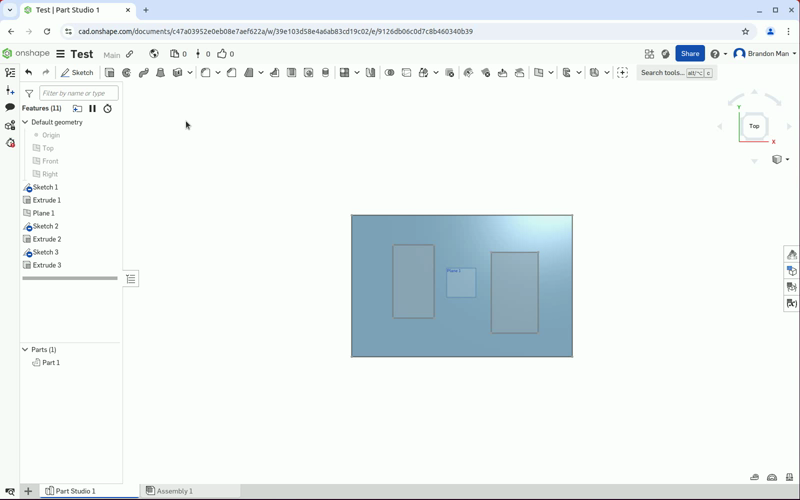
key(up, 3)
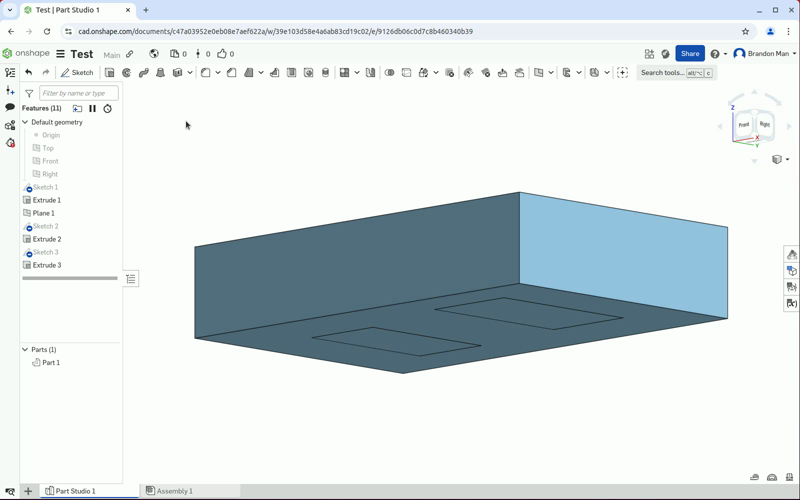
key(left, 3)
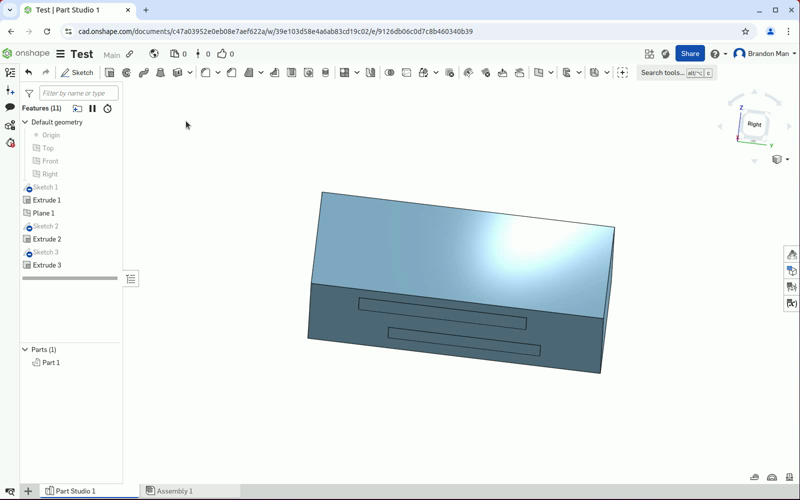
key(right, 3)
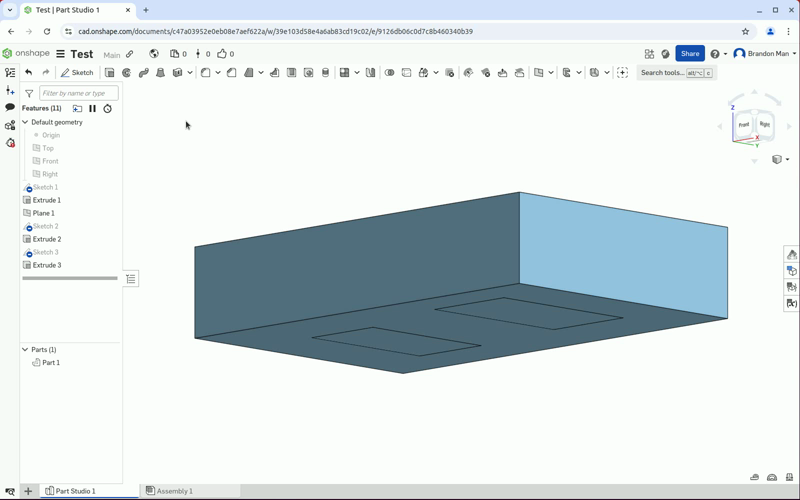
key(down, 3)
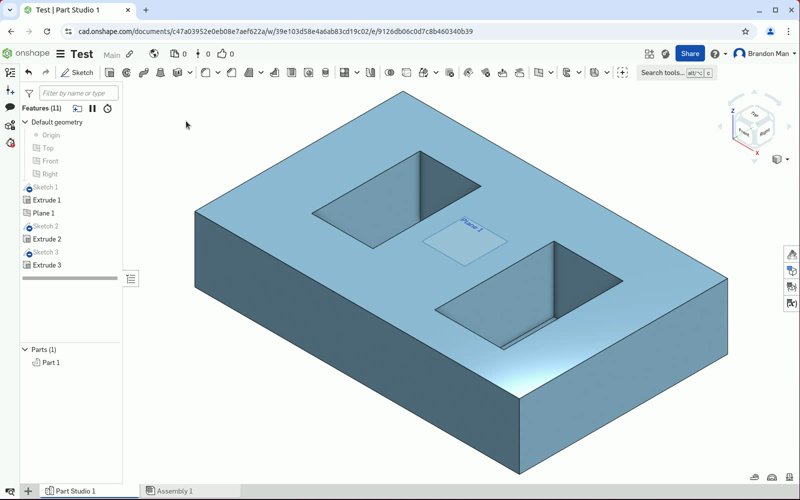
mouse_move(73, 189)
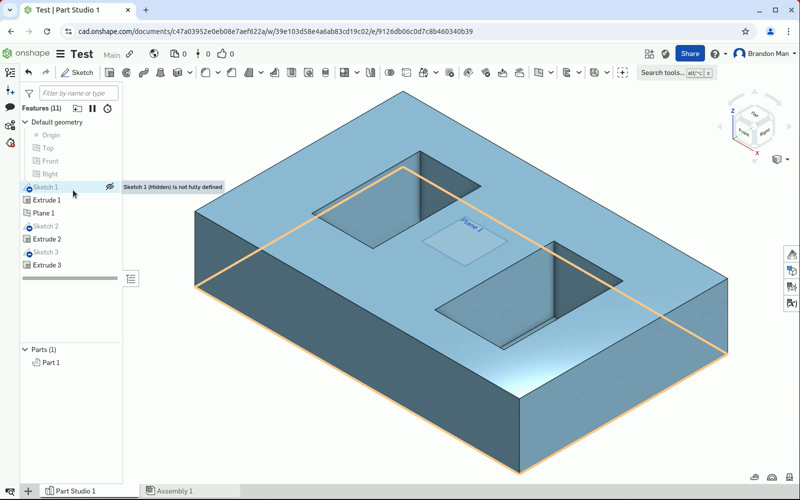
click(73, 189)